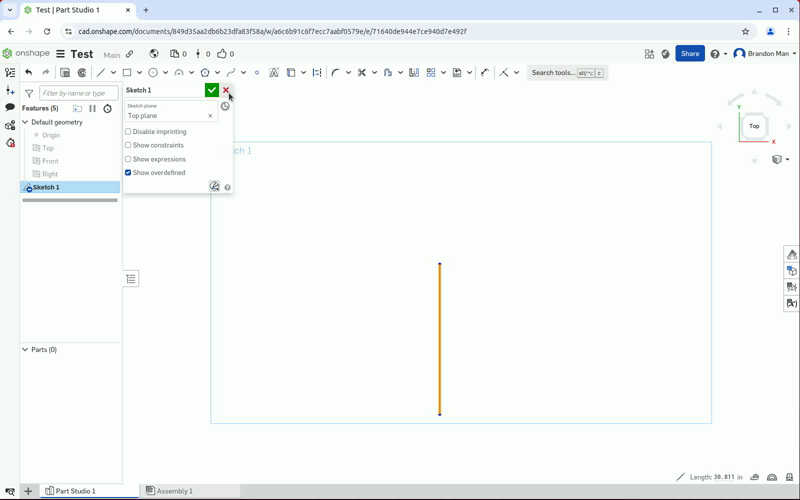
key(shift+h)
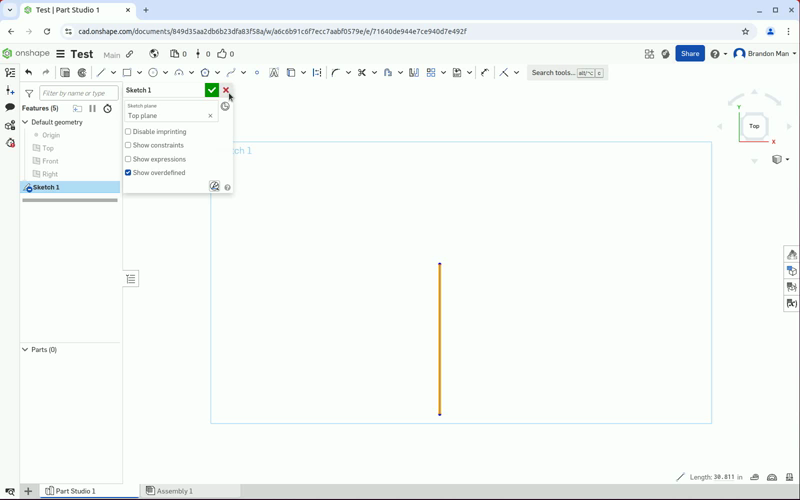
key(shift+s)
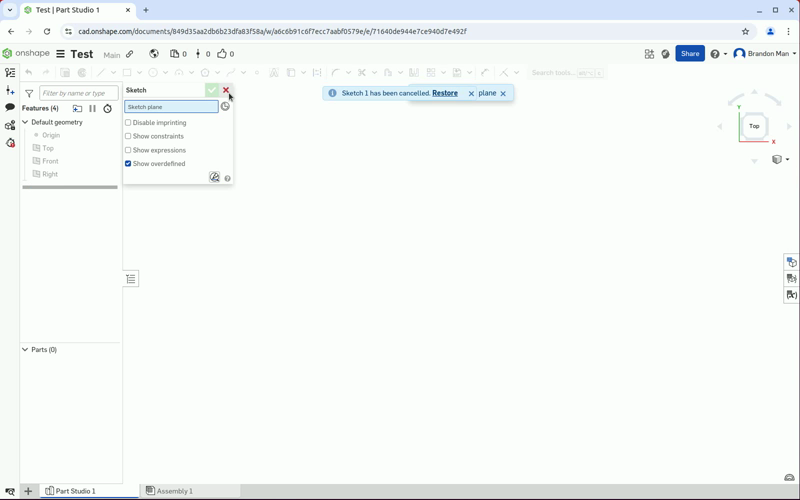
mouse_move(73, 150)
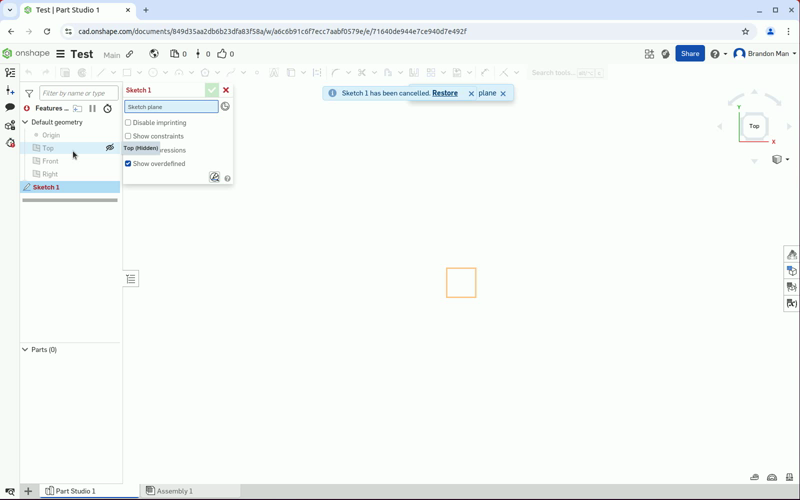
click(73, 150)
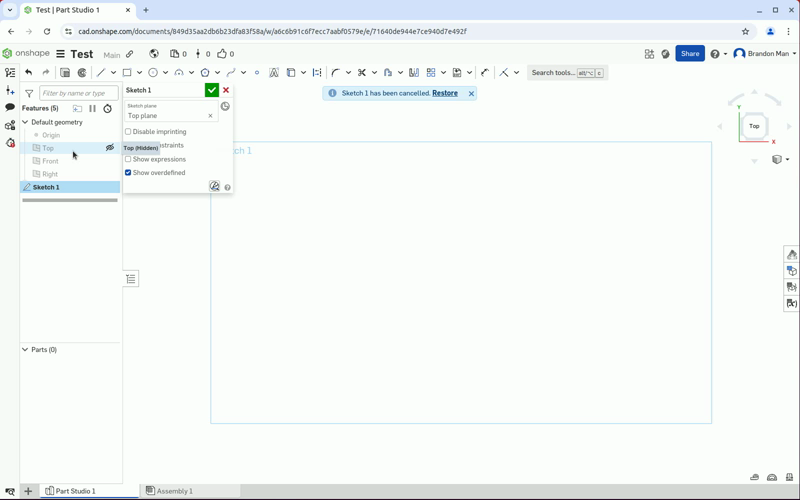
mouse_move(73, 352)
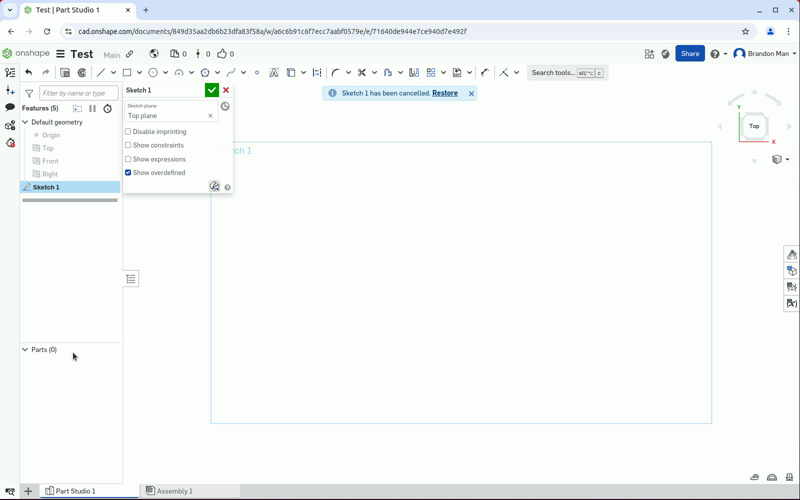
key(y)
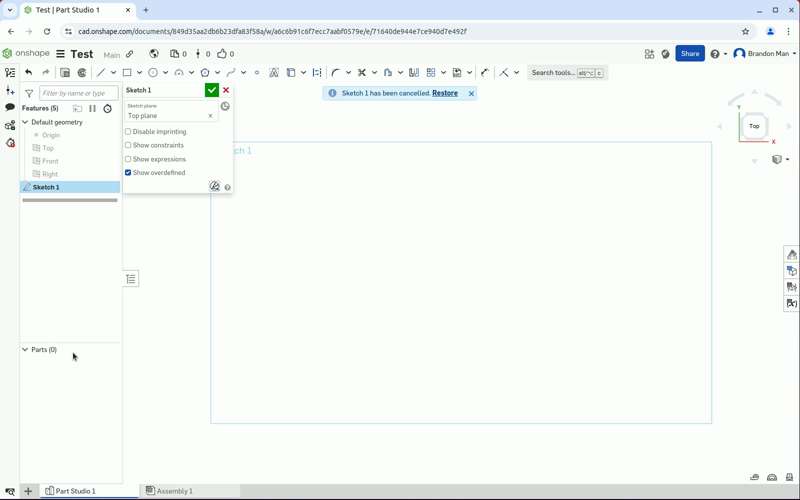
key(l)
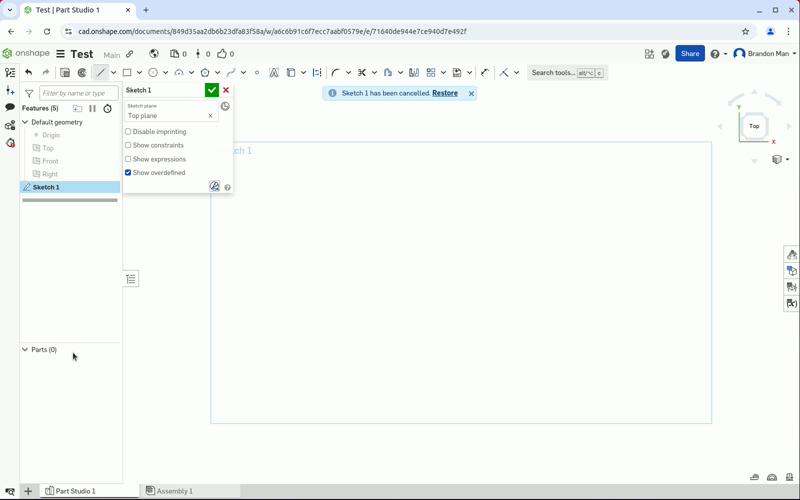
key_down(shift)
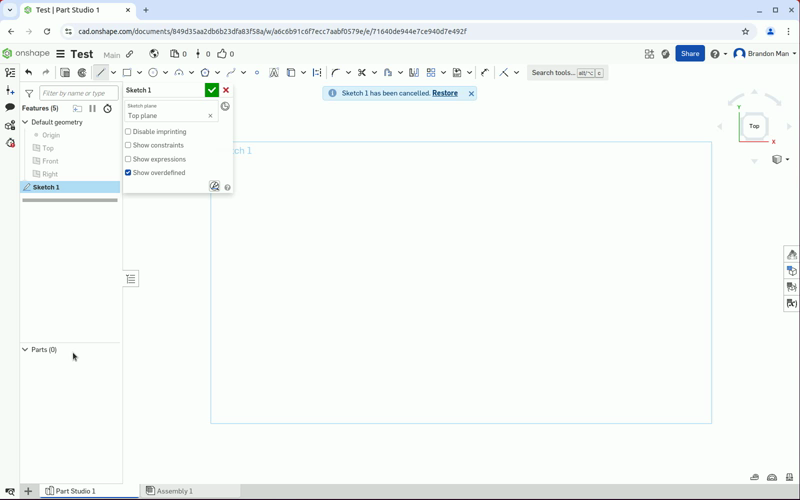
mouse_move(351, 329)
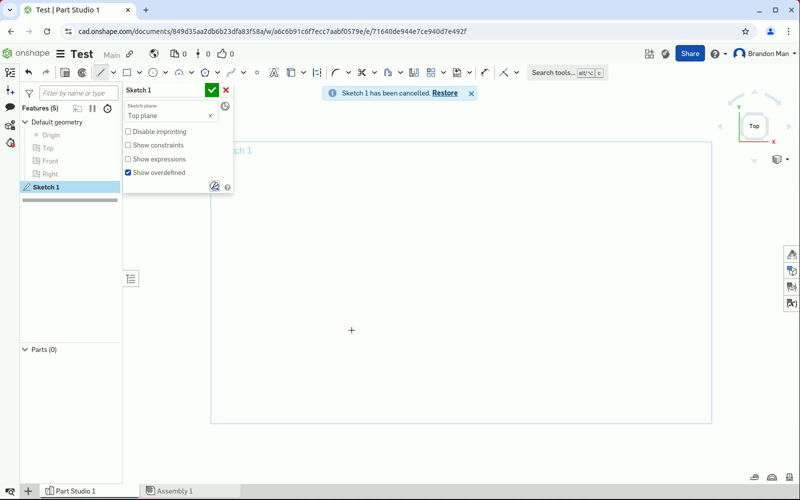
click(351, 329)
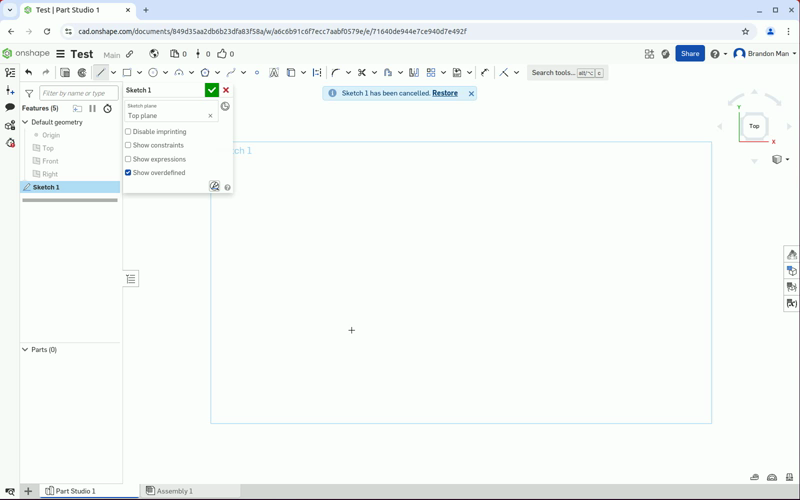
key_up(shift)
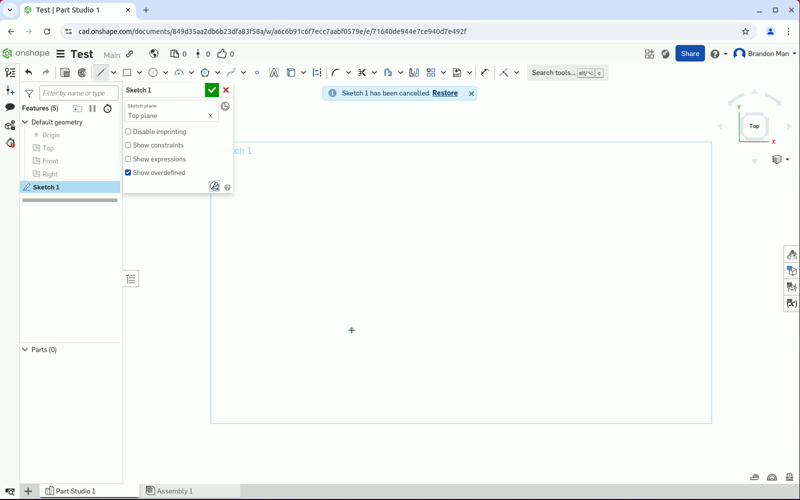
key_down(shift)
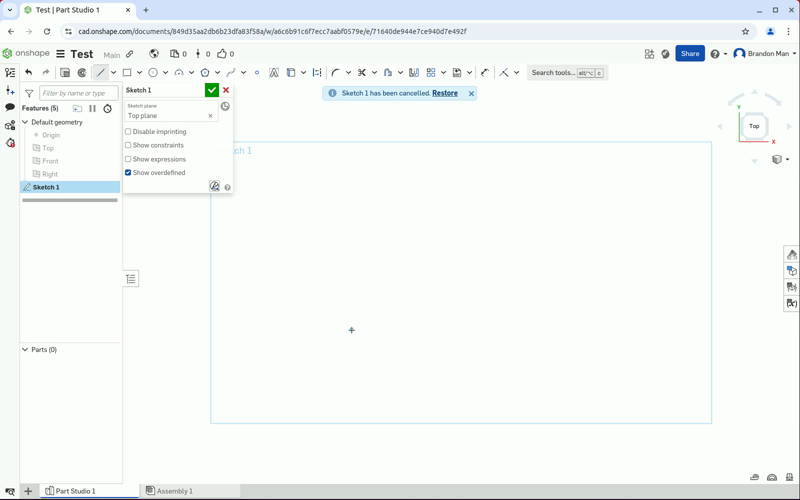
mouse_move(381, 329)
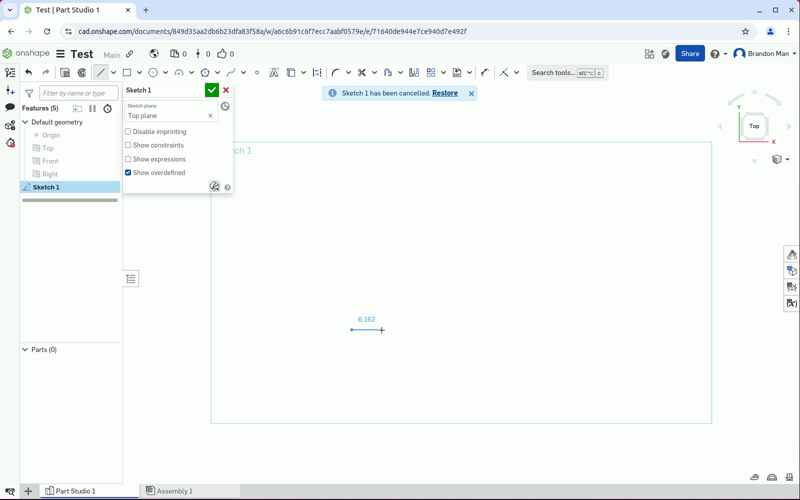
mouse_move(380, 329)
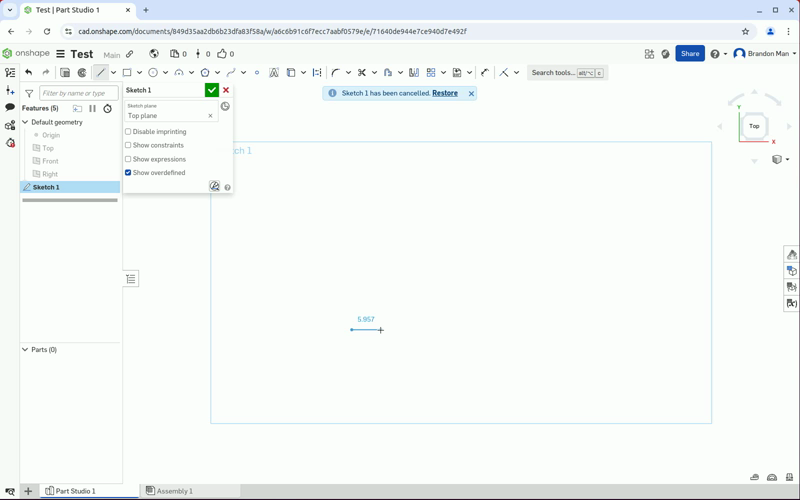
click(380, 329)
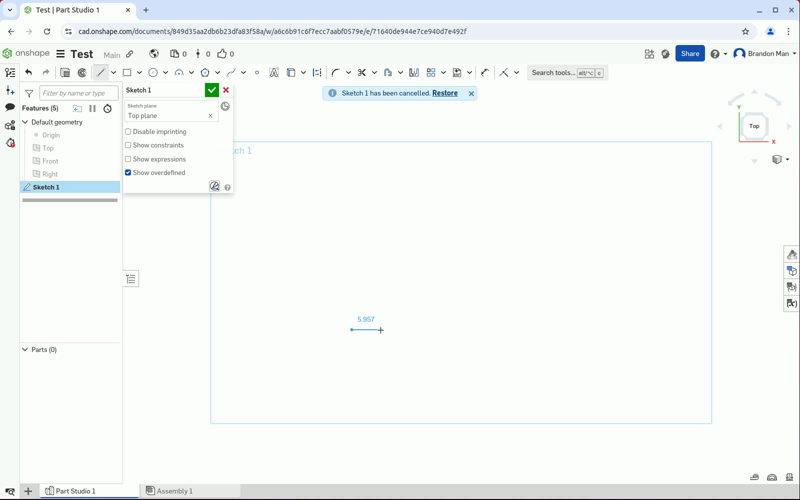
key_up(shift)
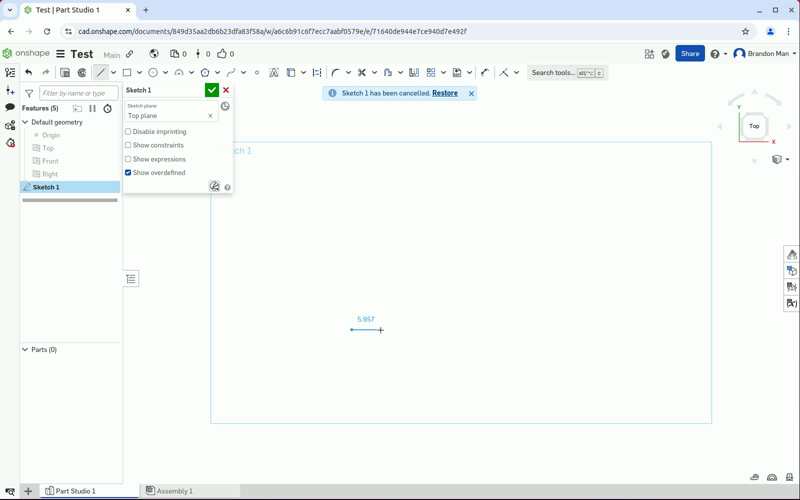
key_down(shift)
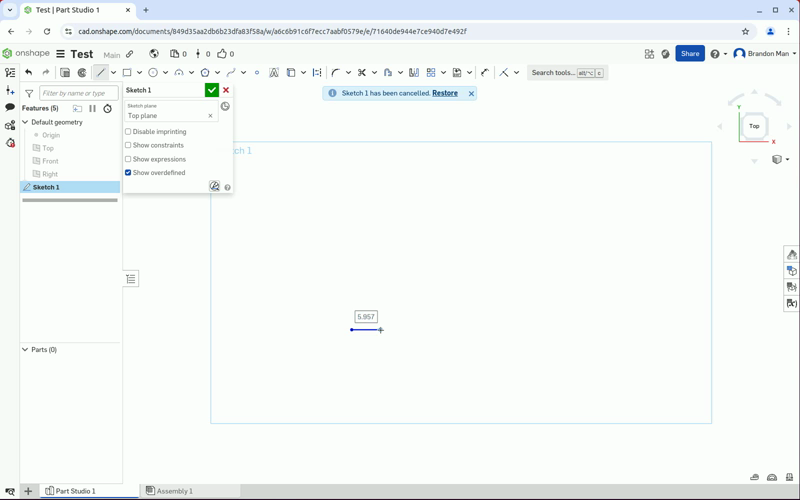
mouse_move(380, 234)
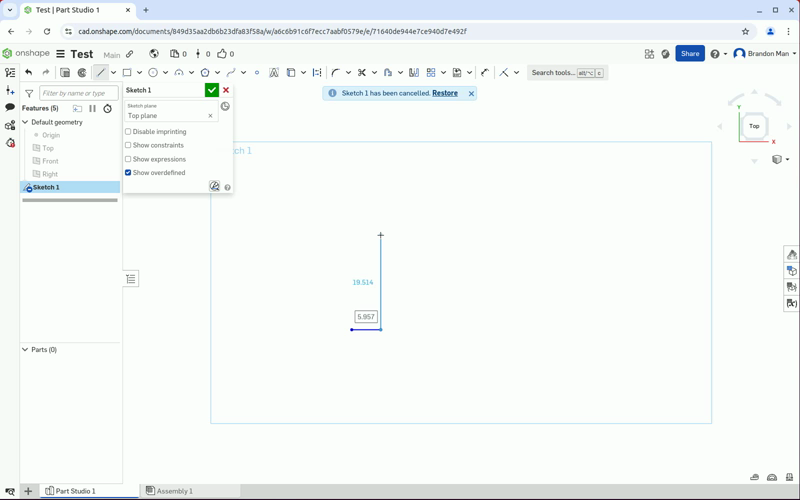
click(380, 234)
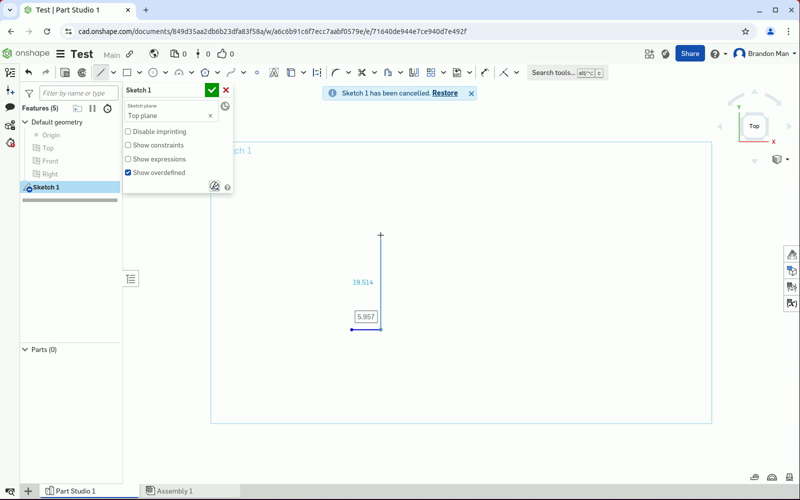
key_up(shift)
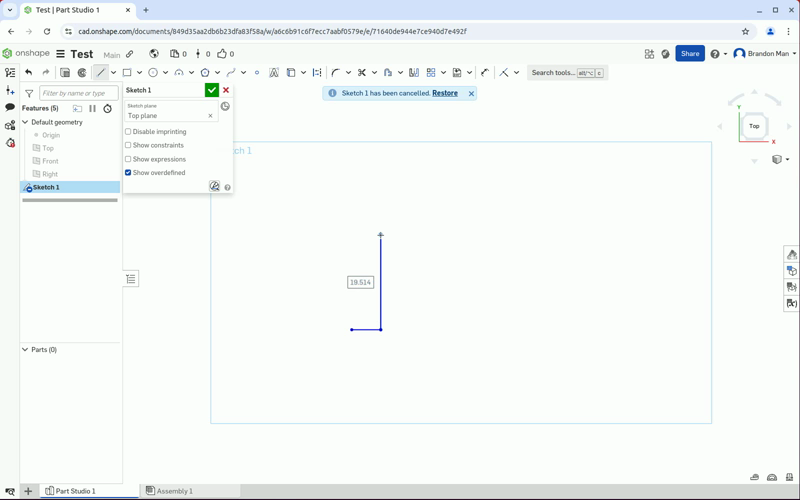
key_down(shift)
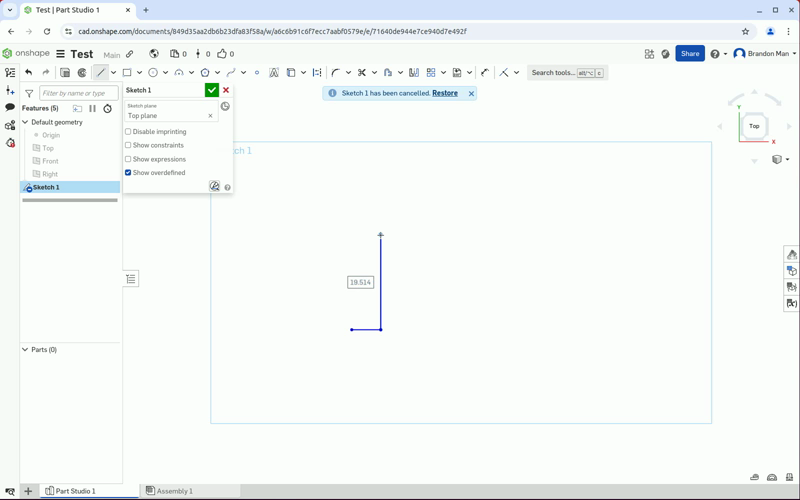
mouse_move(410, 234)
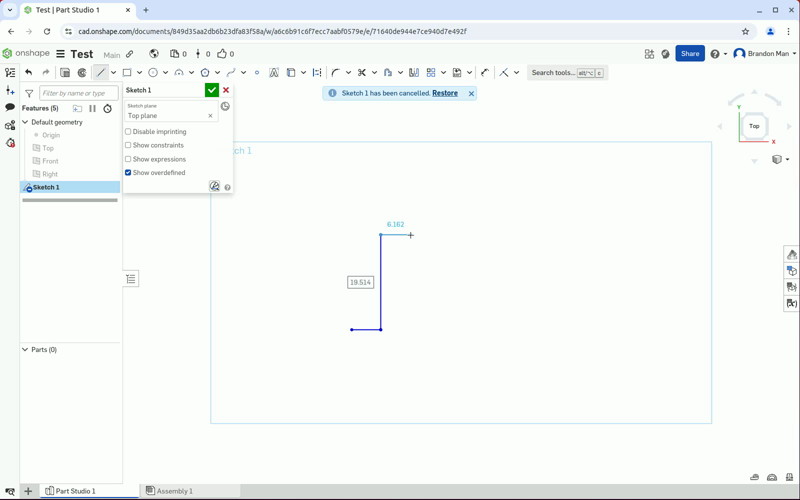
mouse_move(351, 234)
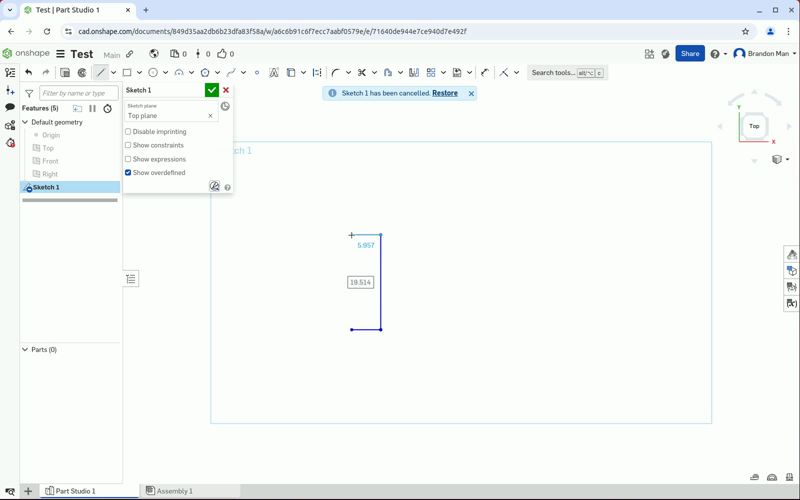
click(351, 234)
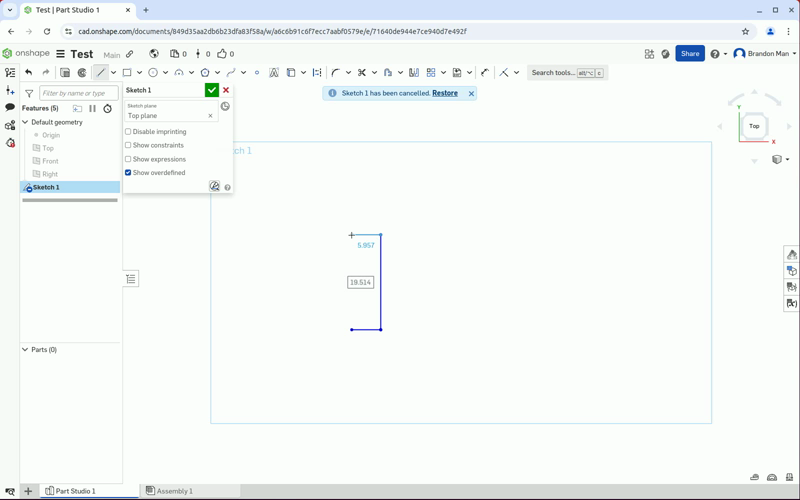
key_up(shift)
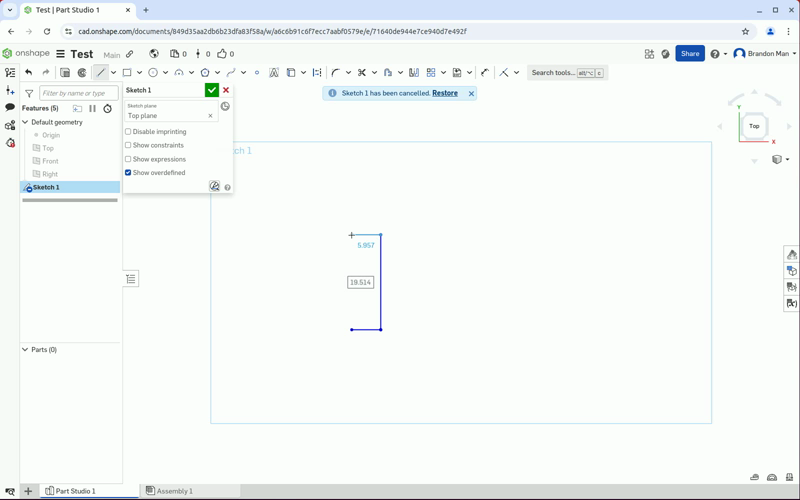
key_down(shift)
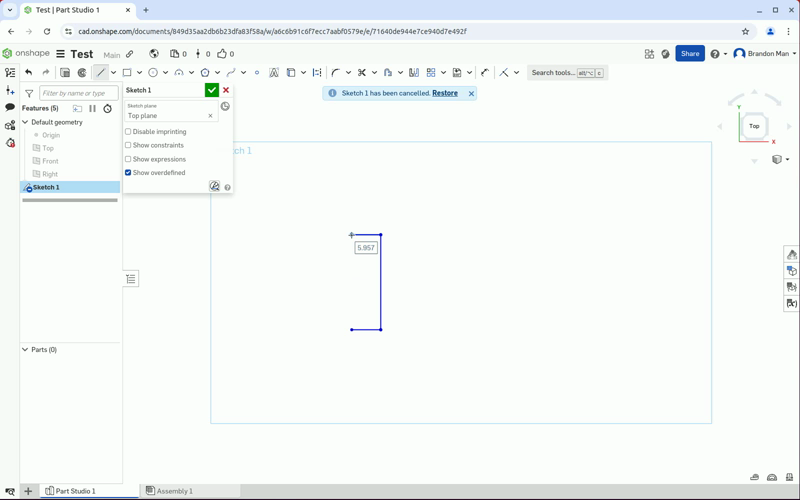
mouse_move(351, 329)
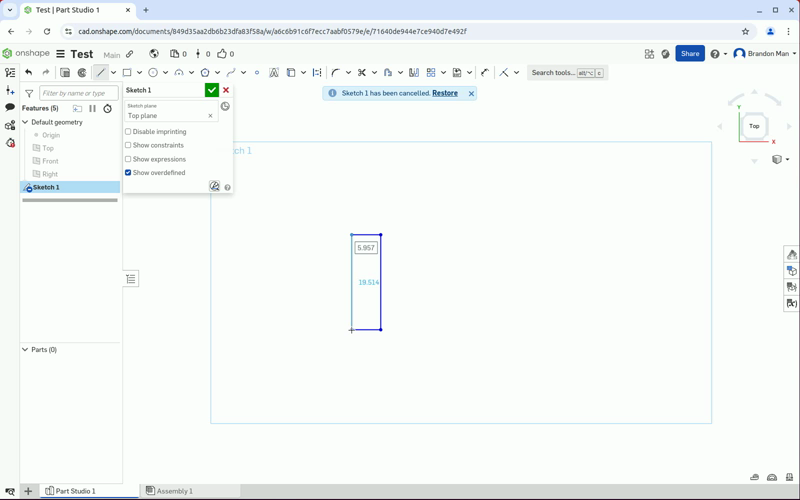
key_up(shift)
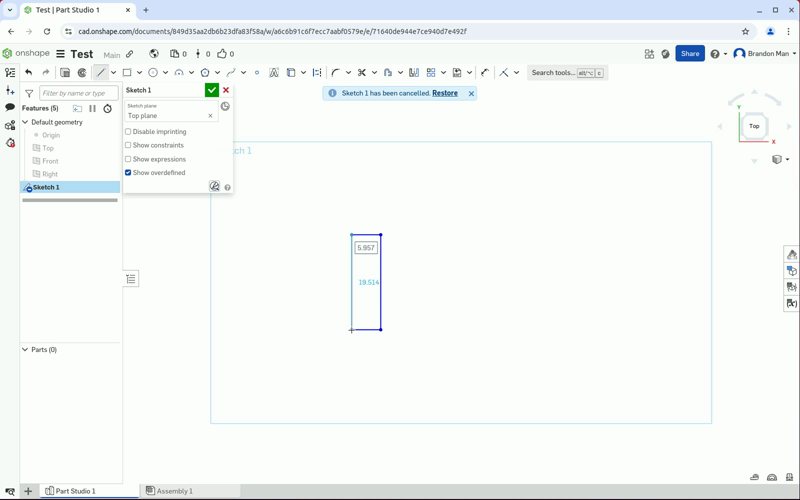
click(351, 329)
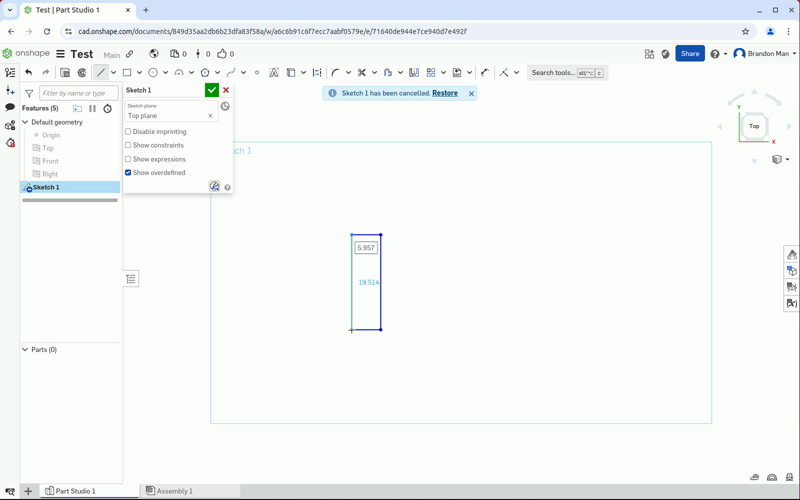
key(esc)
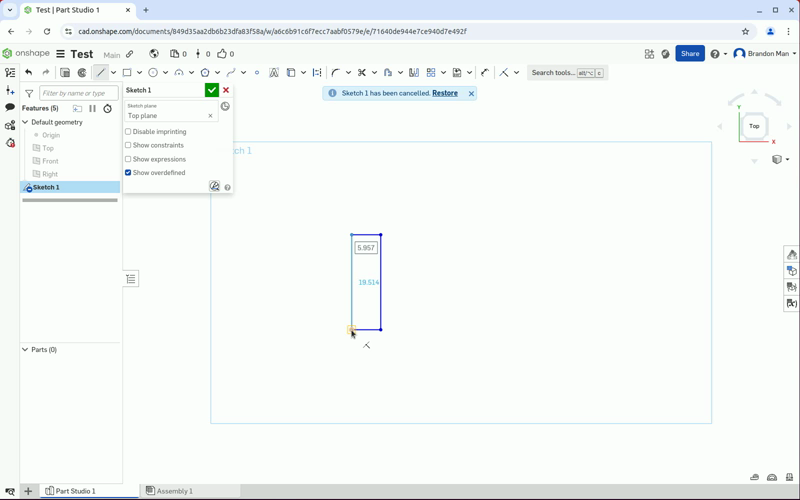
mouse_move(359, 275)
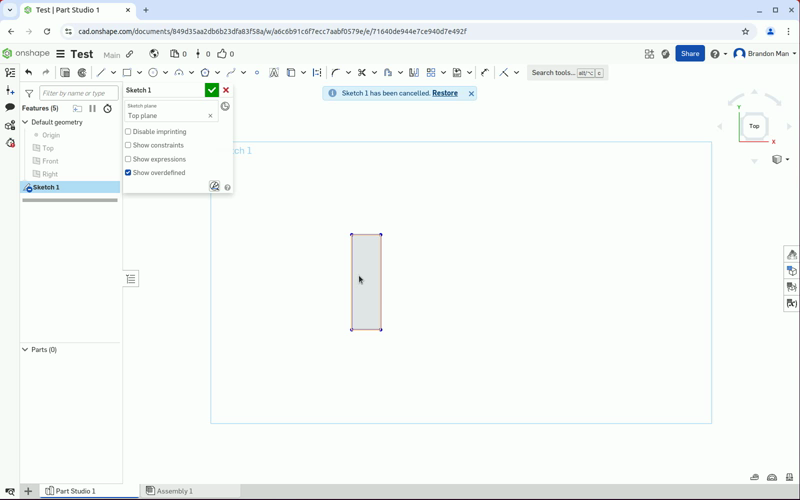
click(359, 275)
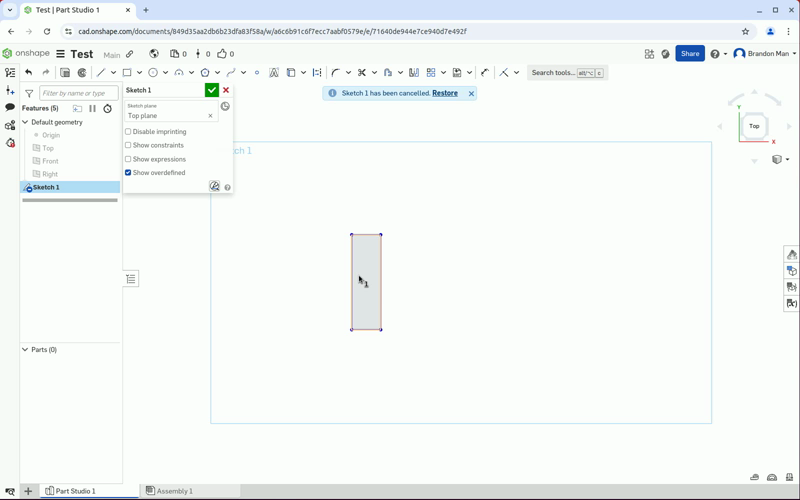
mouse_move(73, 352)
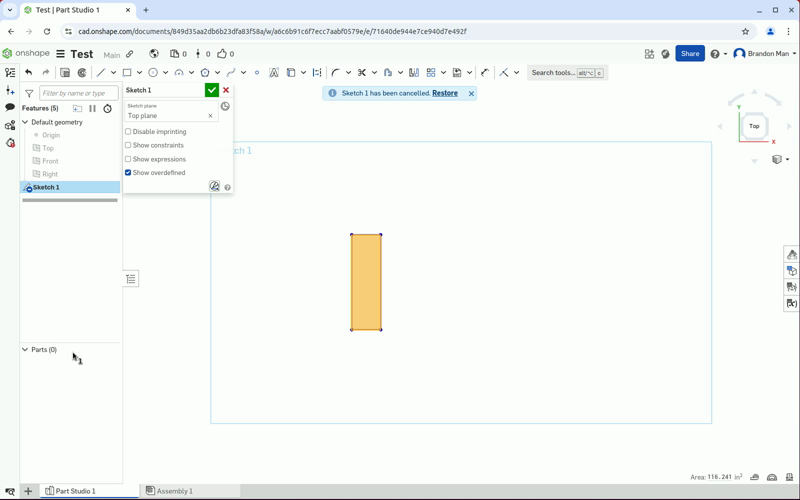
key(shift+y)
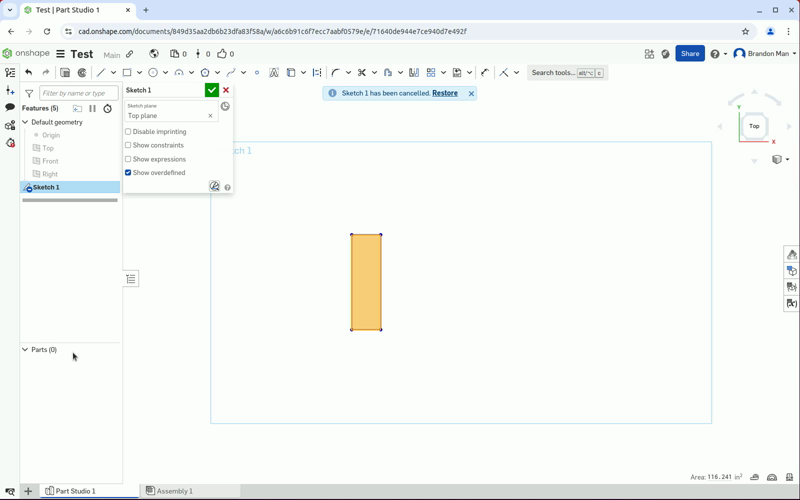
key(shift+e)
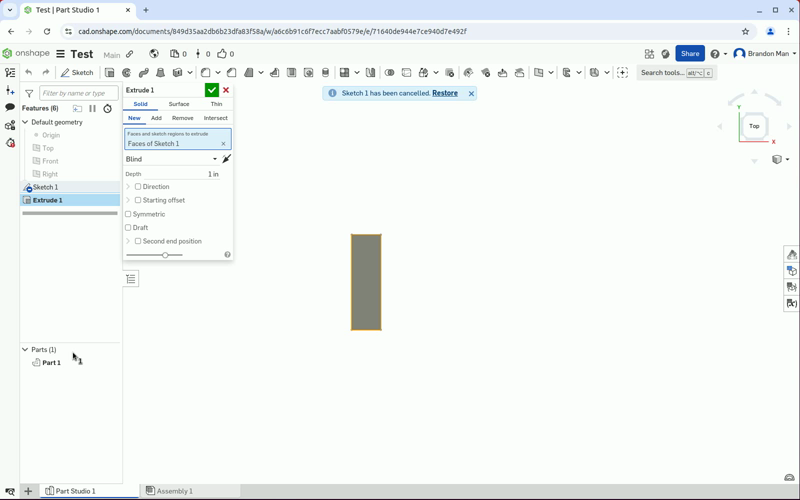
mouse_move(143, 106)
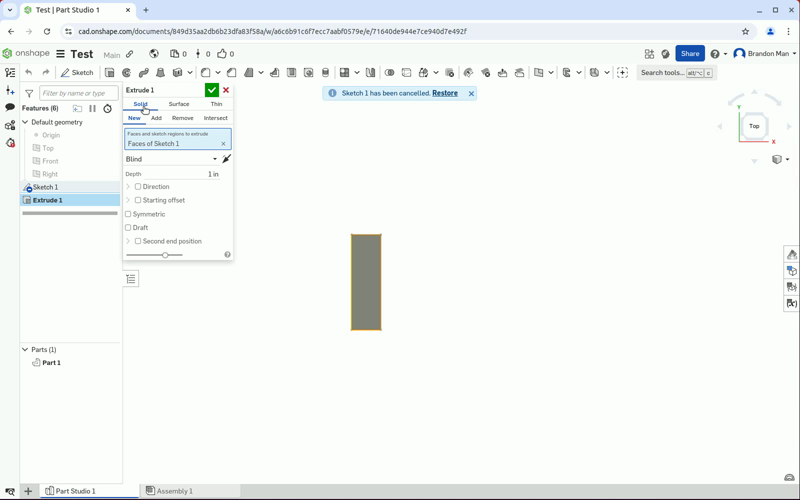
click(143, 106)
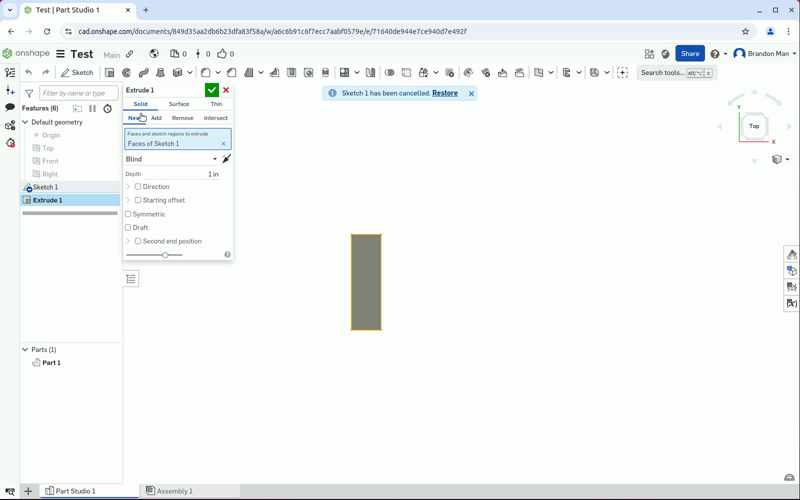
mouse_move(137, 120)
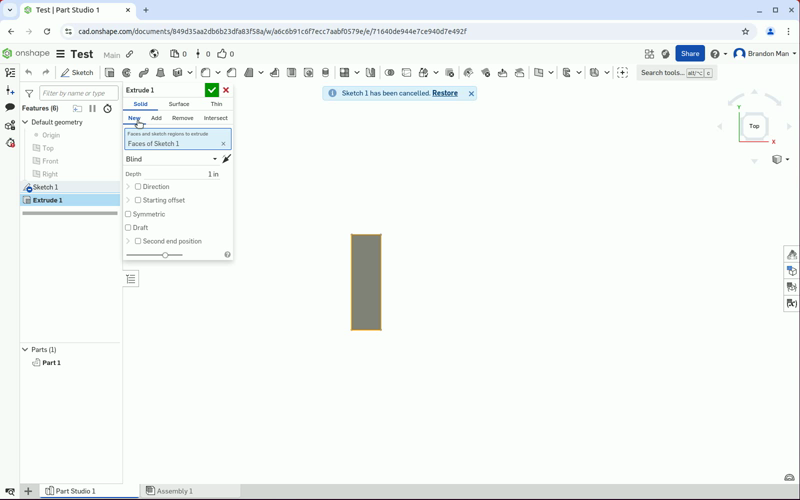
click(137, 120)
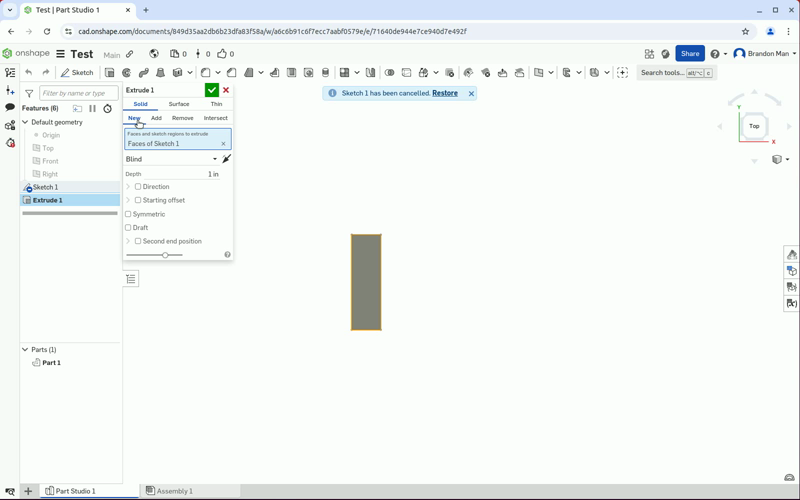
key(tab, 4)
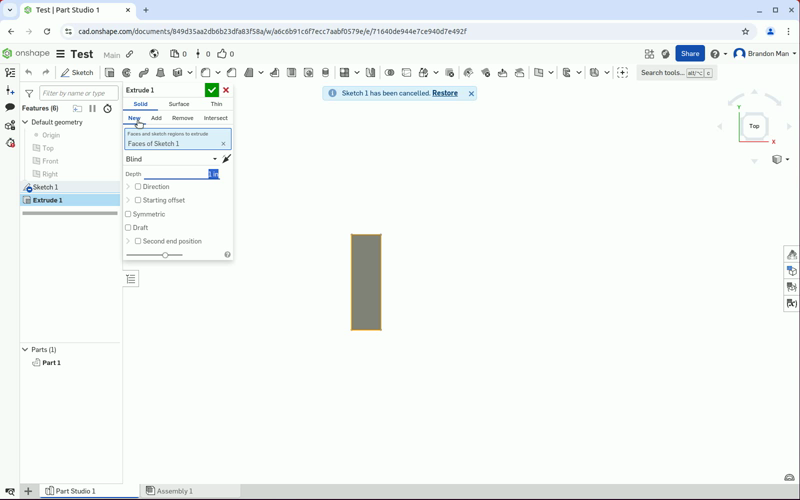
text(4.574)
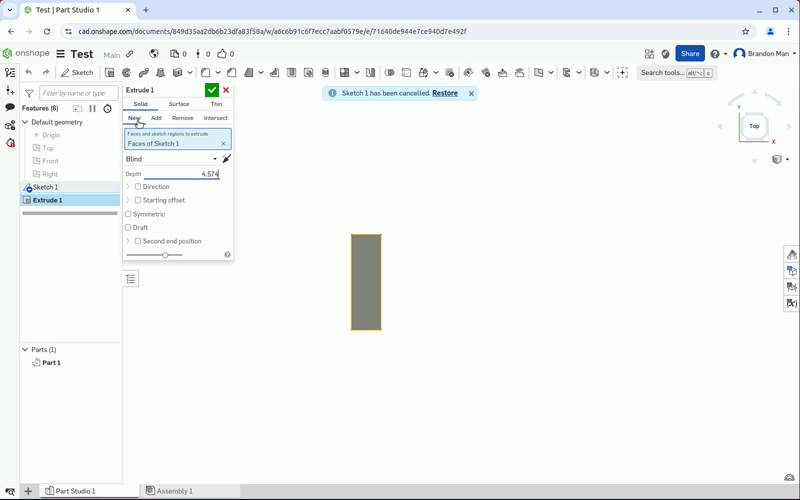
key(enter)
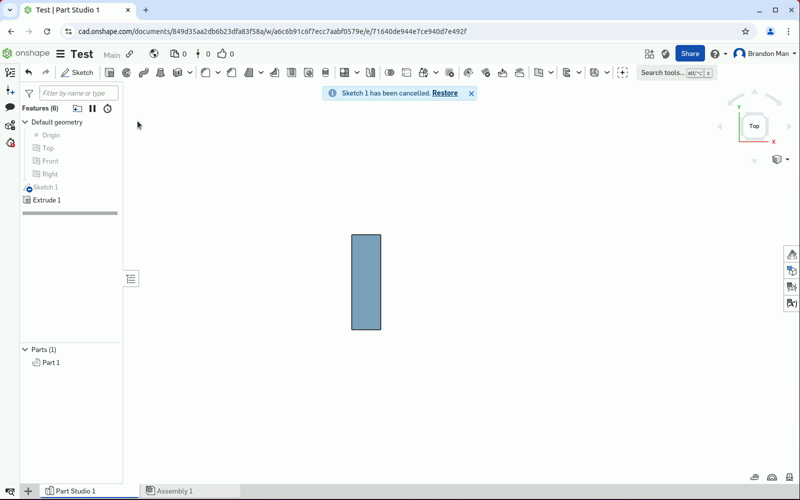
key(shift+h)
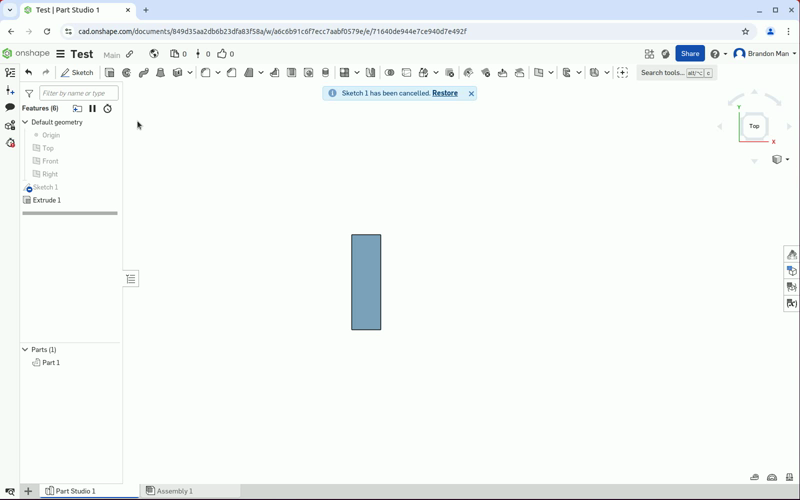
key(shift+h)
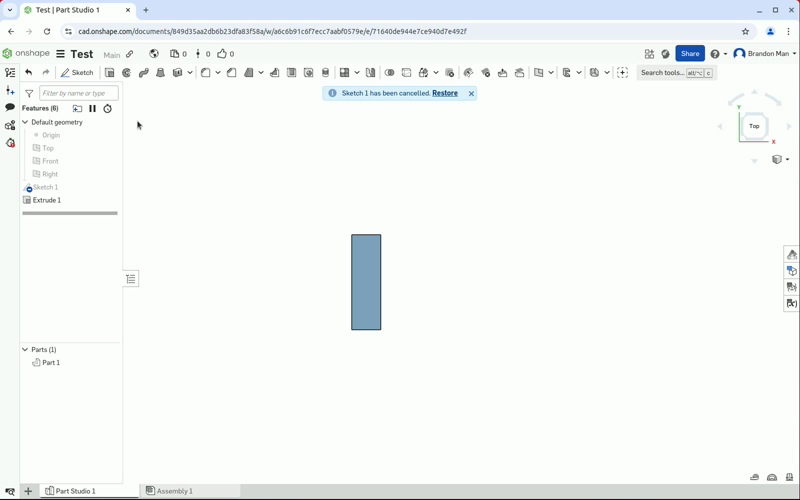
mouse_move(73, 189)
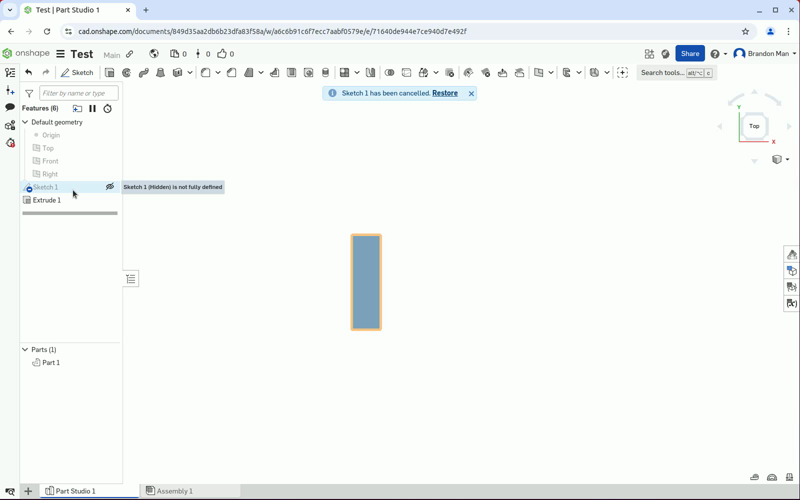
click(73, 189)
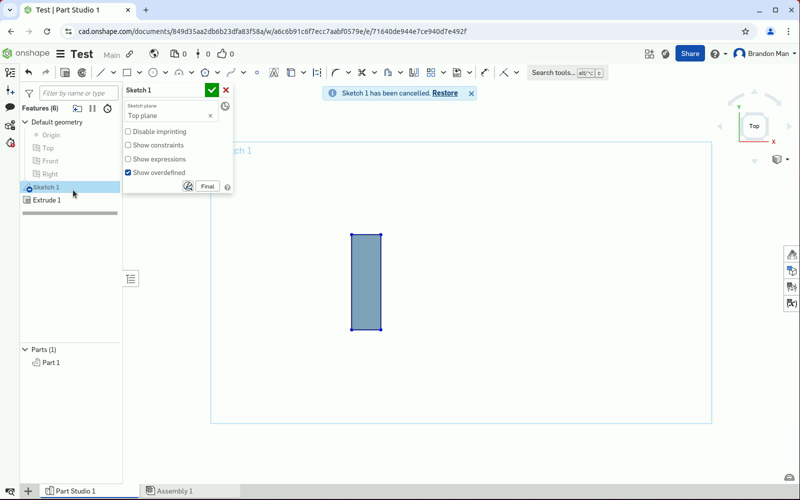
mouse_move(229, 92)
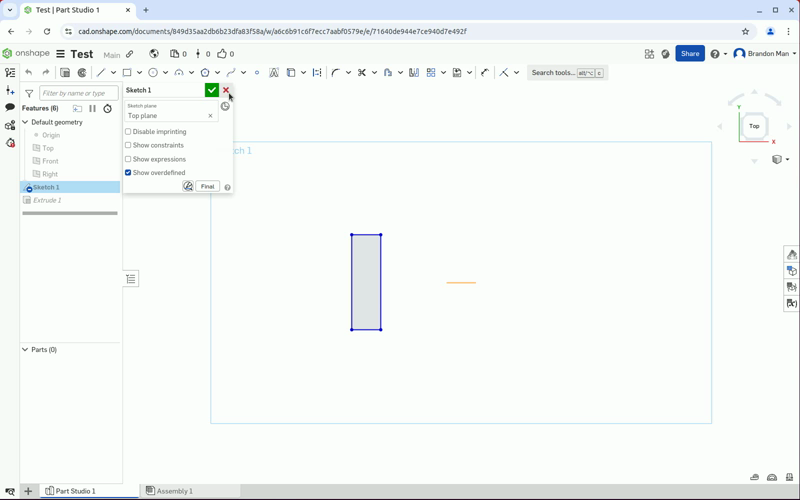
click(229, 92)
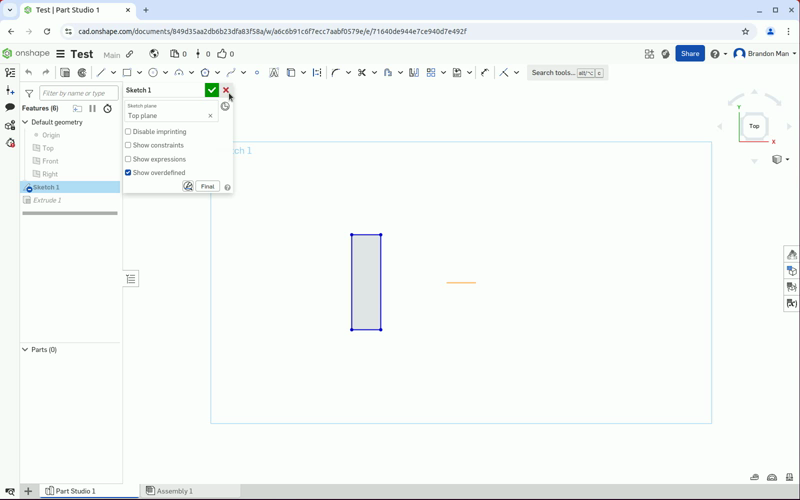
key(shift+s)
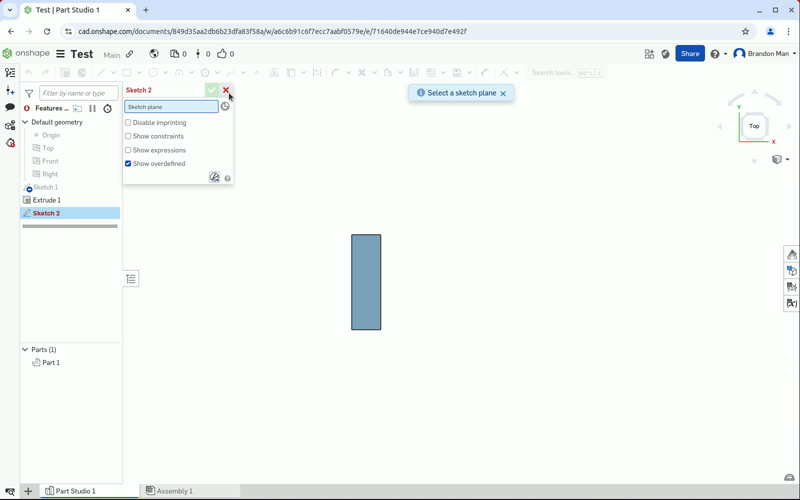
mouse_move(73, 150)
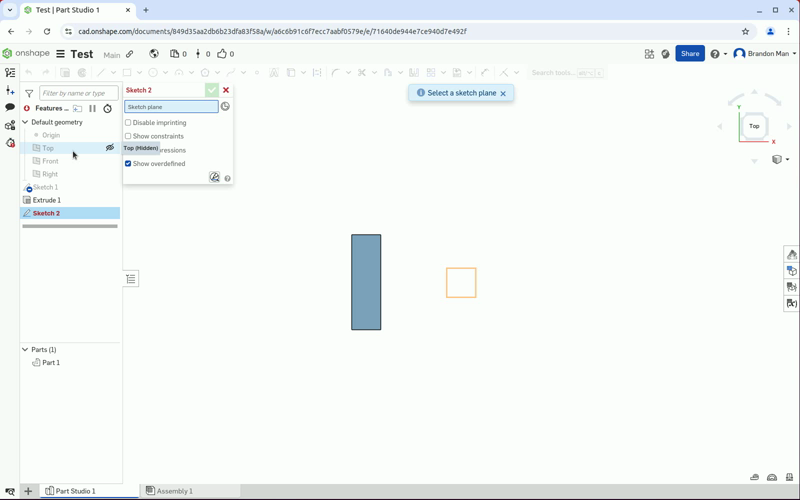
click(73, 150)
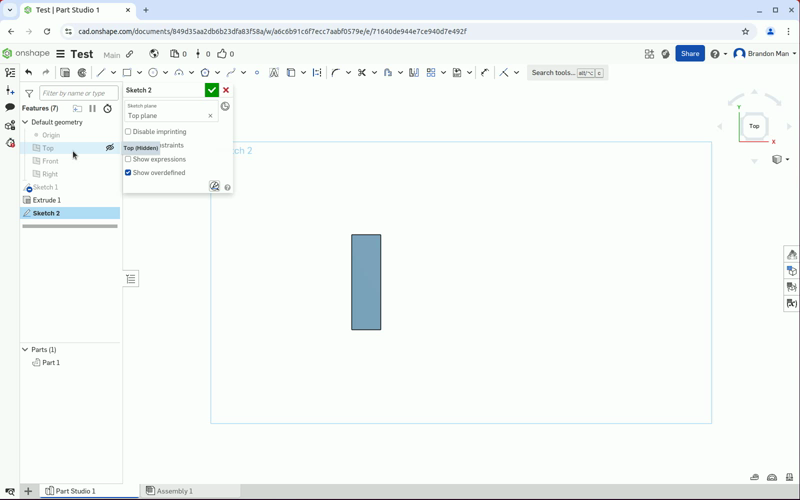
mouse_move(73, 352)
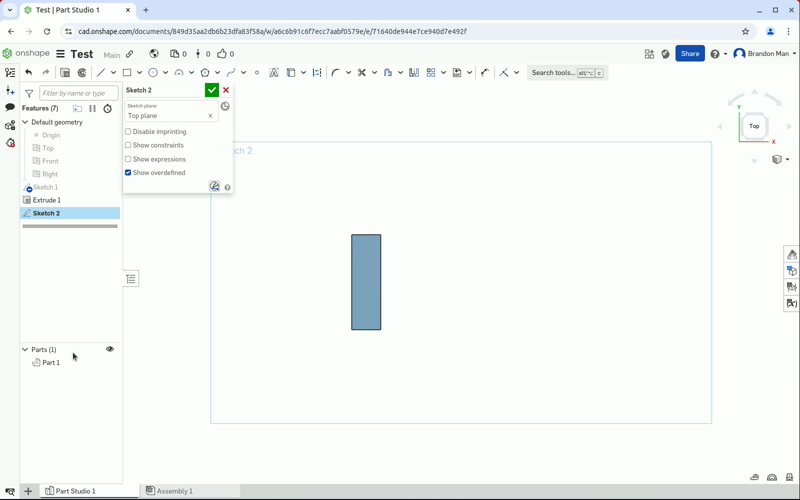
key(y)
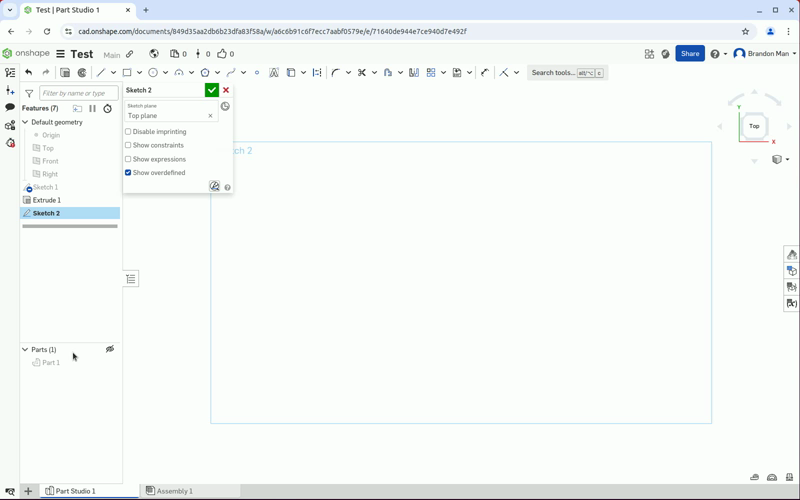
key(l)
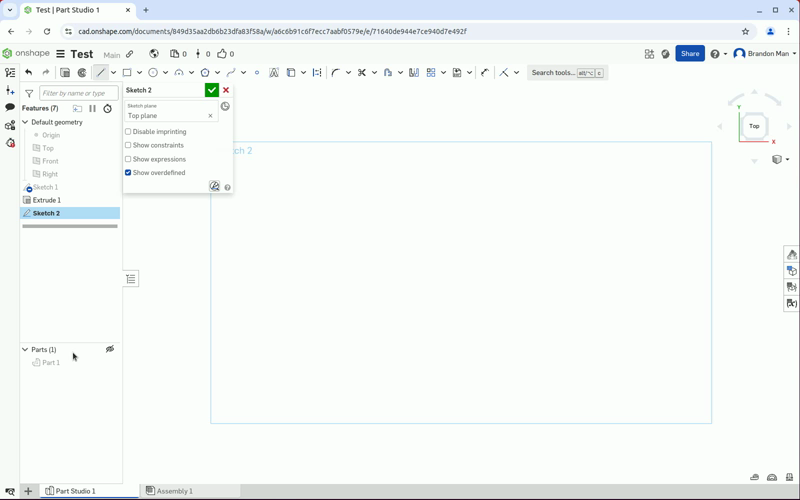
key_down(shift)
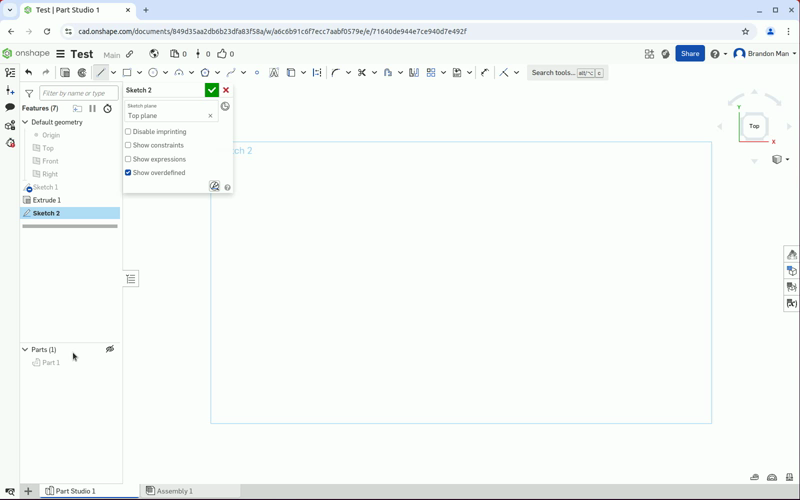
mouse_move(380, 329)
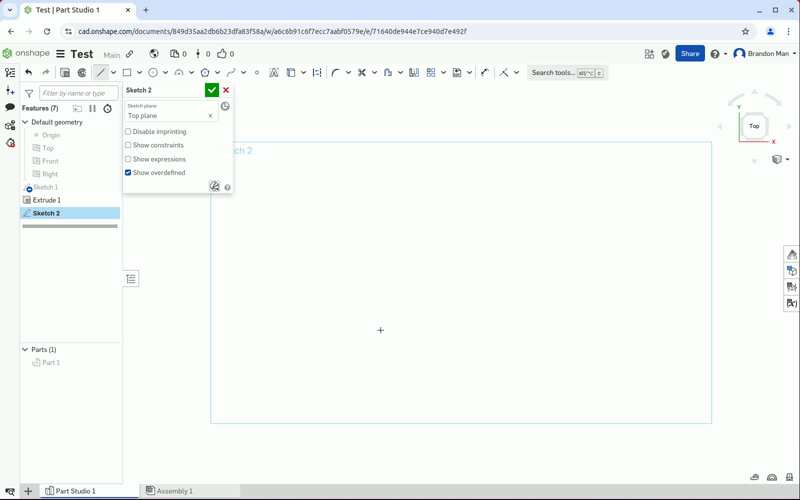
click(380, 329)
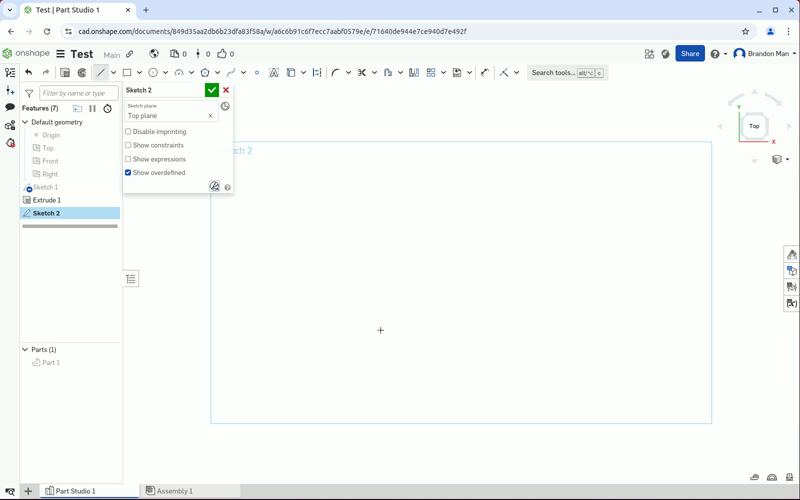
key_up(shift)
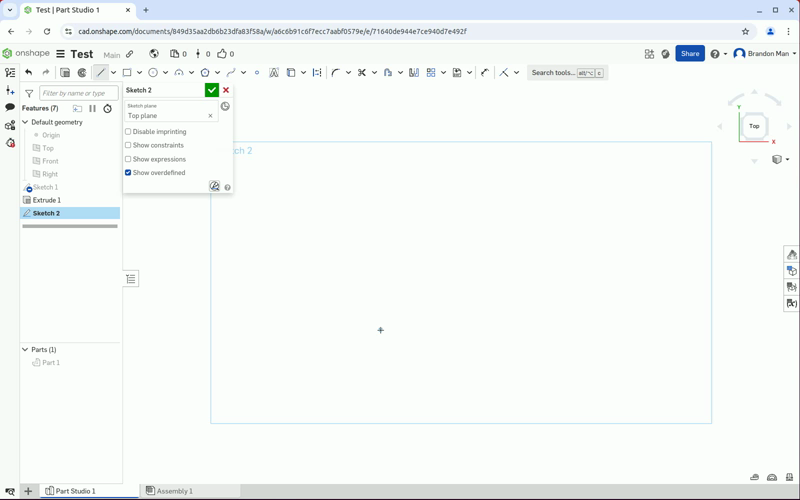
key_down(shift)
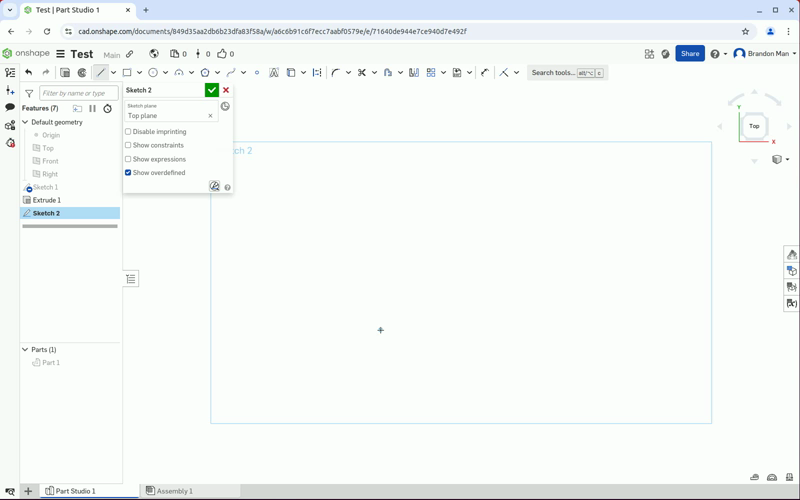
mouse_move(569, 329)
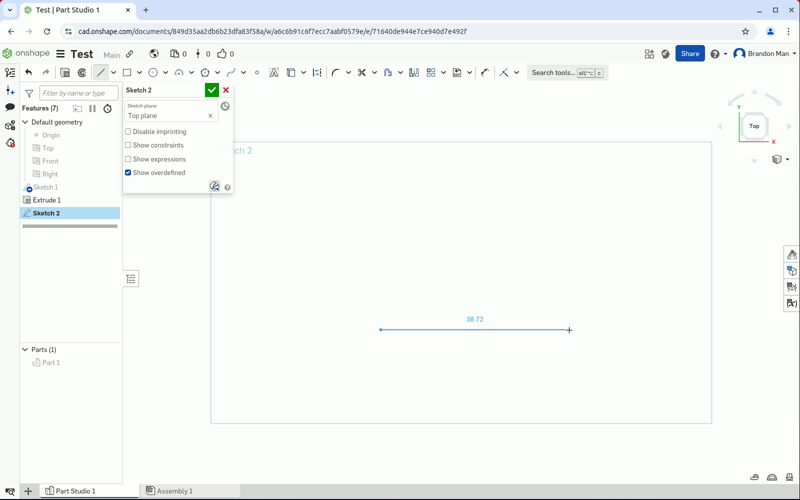
click(569, 329)
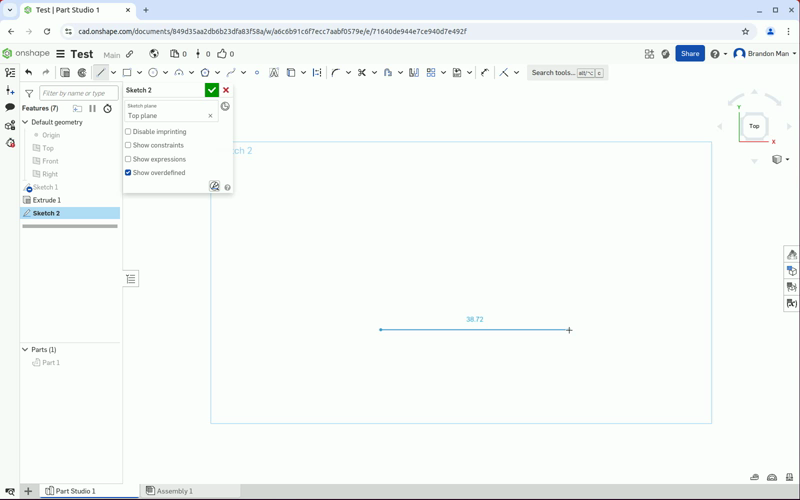
key_up(shift)
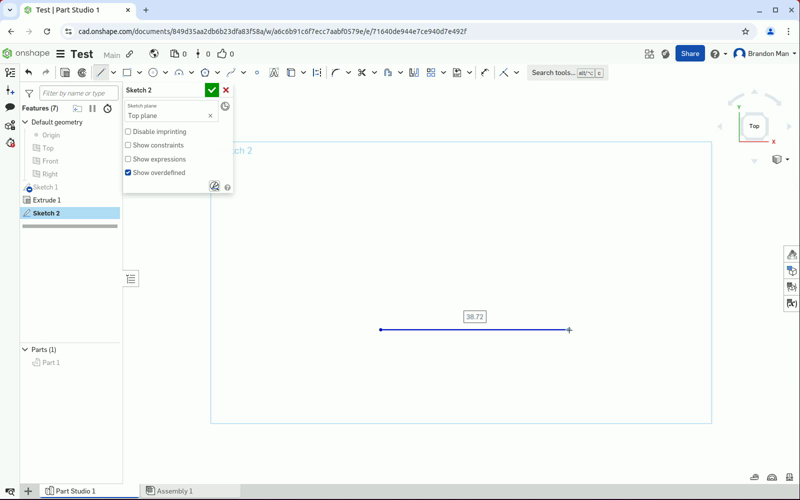
key_down(shift)
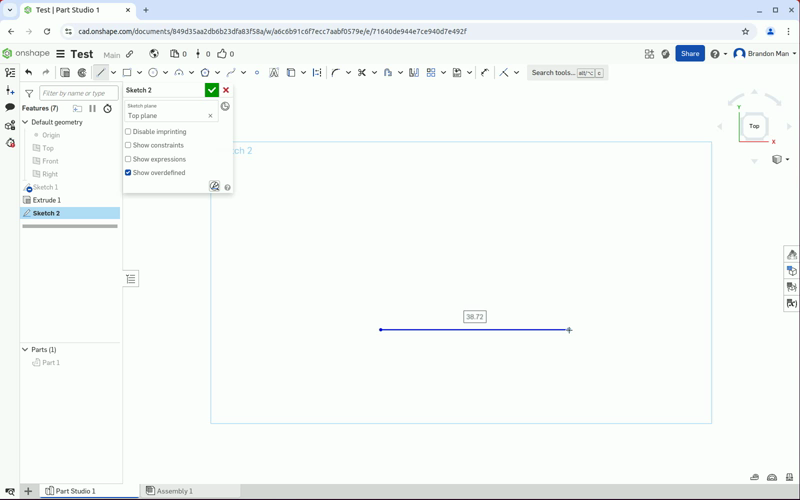
mouse_move(569, 234)
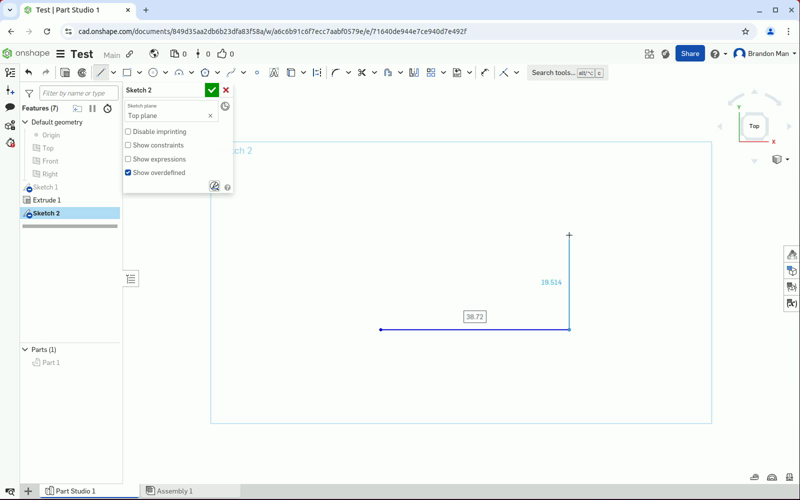
click(569, 234)
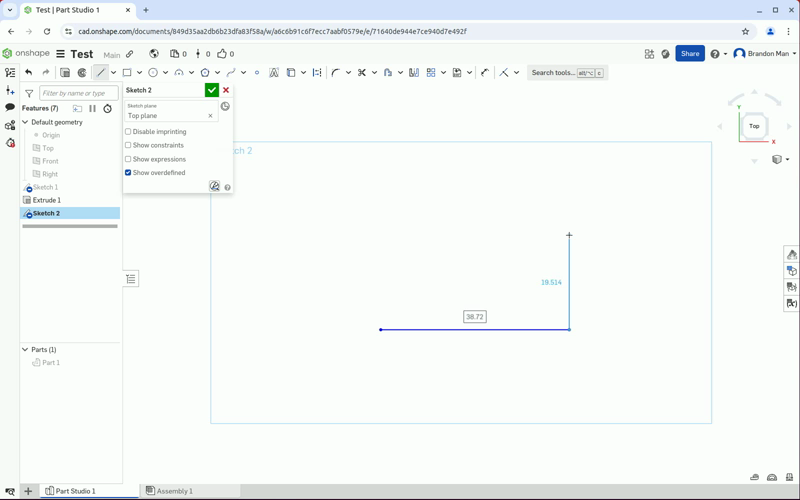
key_up(shift)
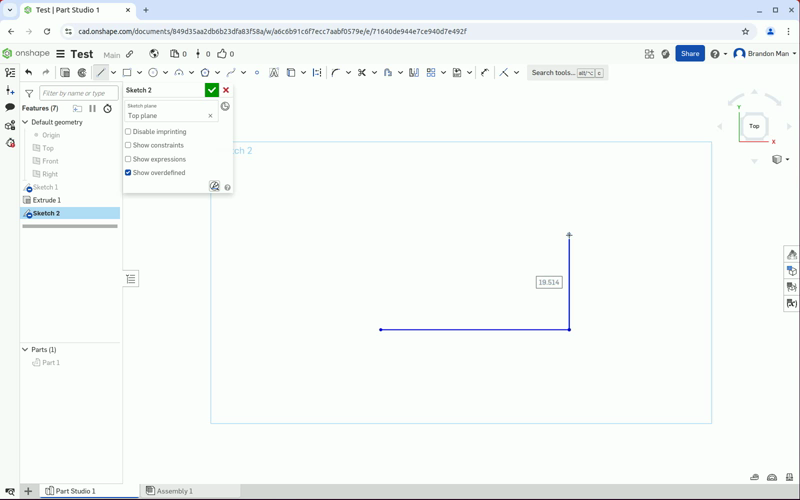
key_down(shift)
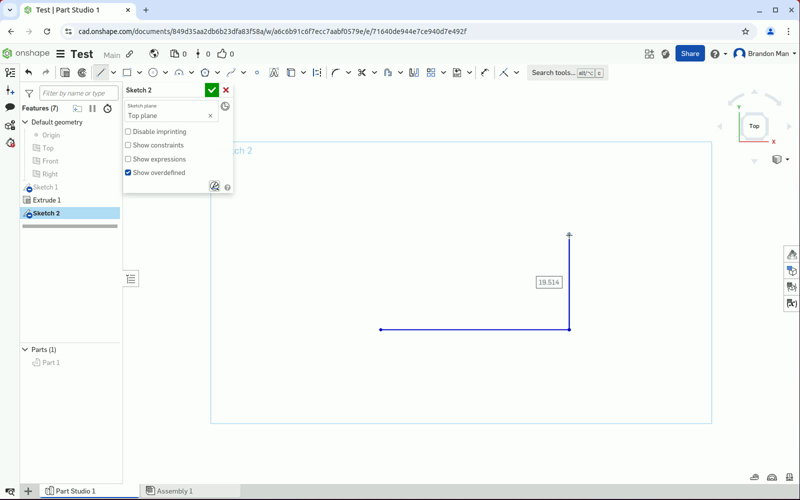
mouse_move(380, 234)
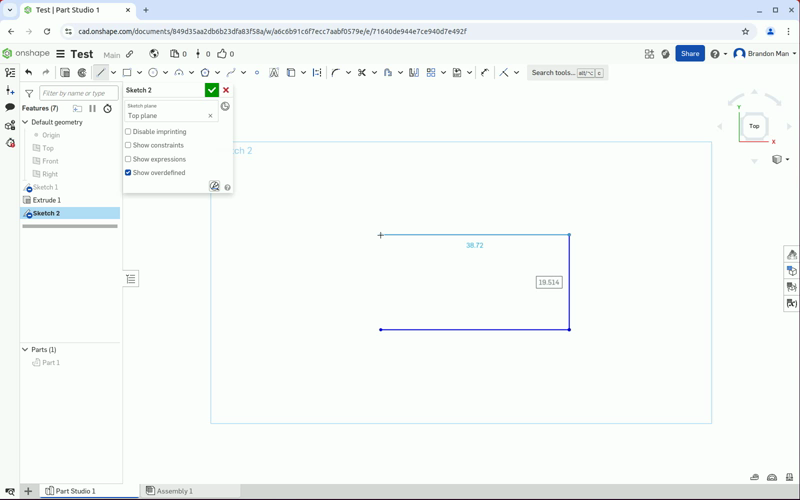
click(380, 234)
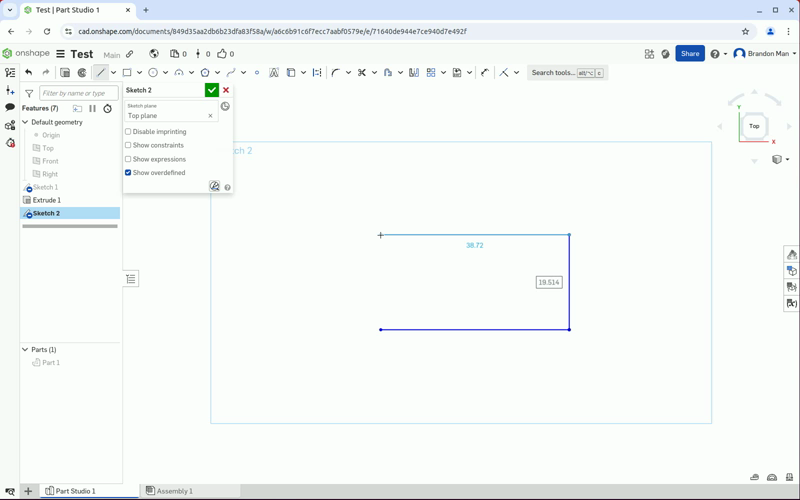
key_up(shift)
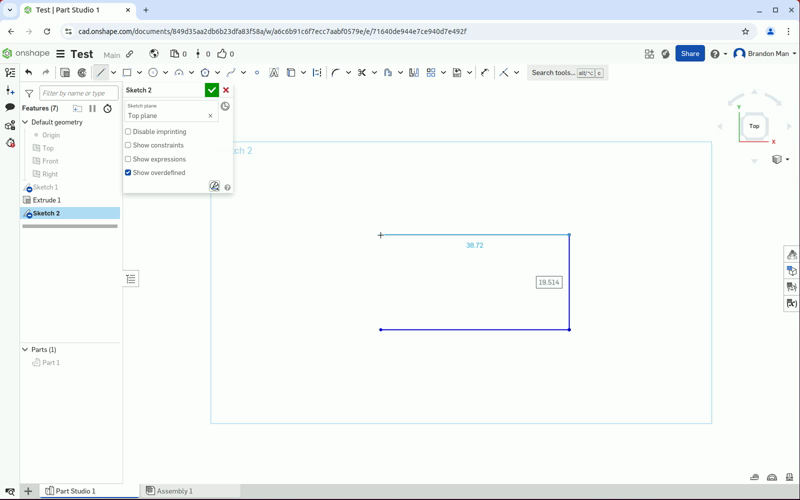
key_down(shift)
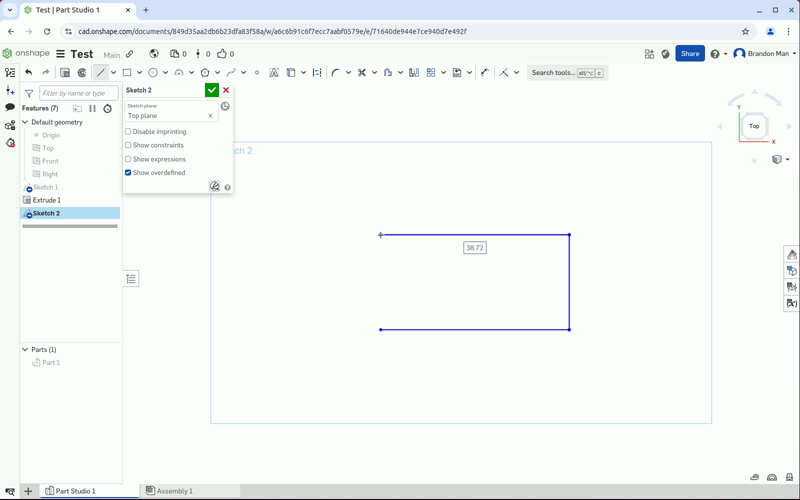
mouse_move(380, 329)
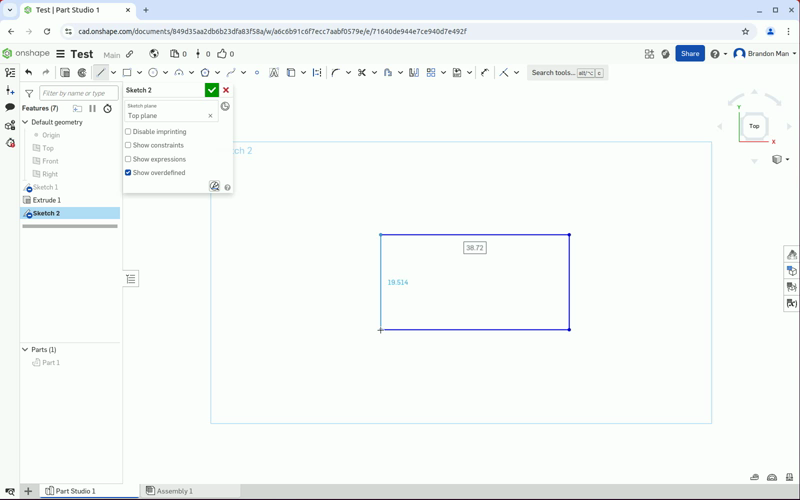
key_up(shift)
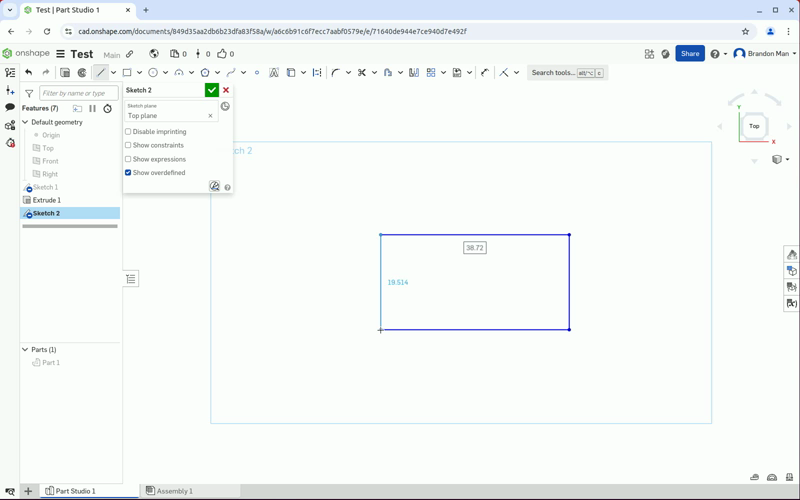
click(380, 329)
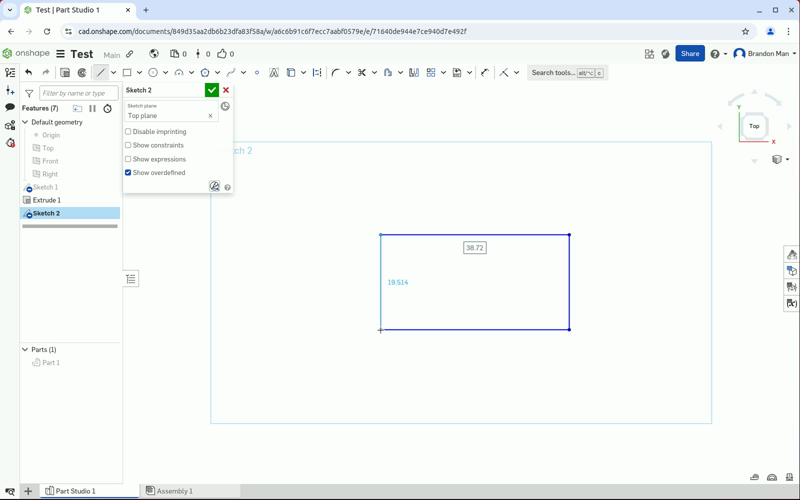
key(esc)
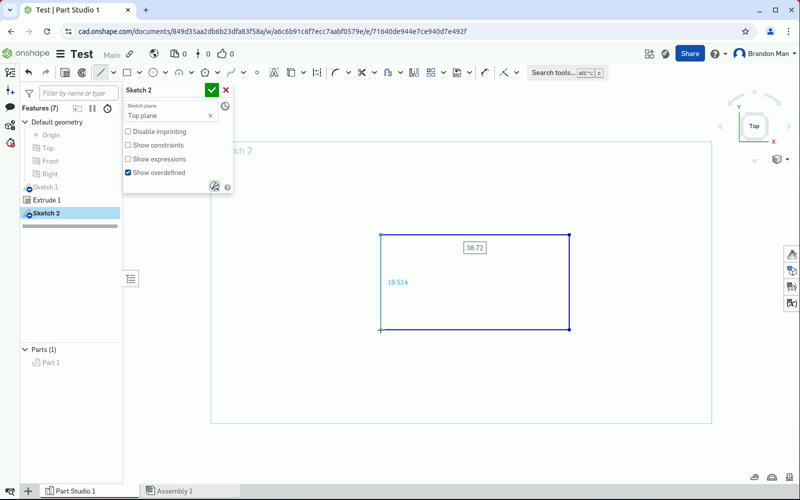
key(c)
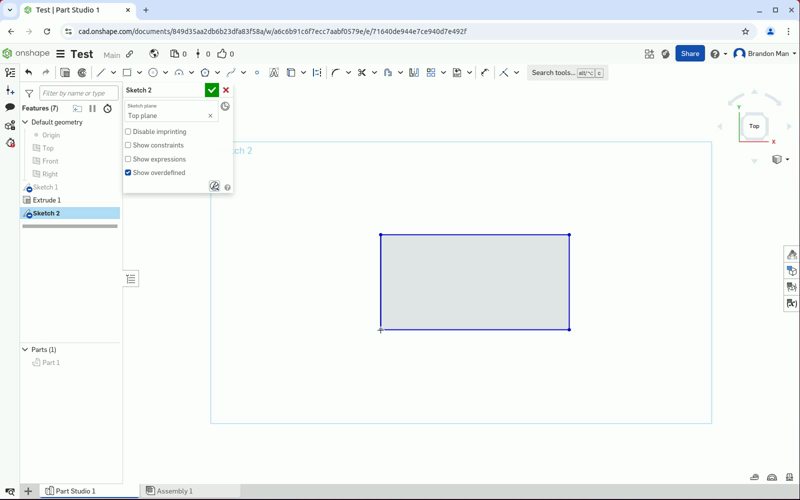
key_down(shift)
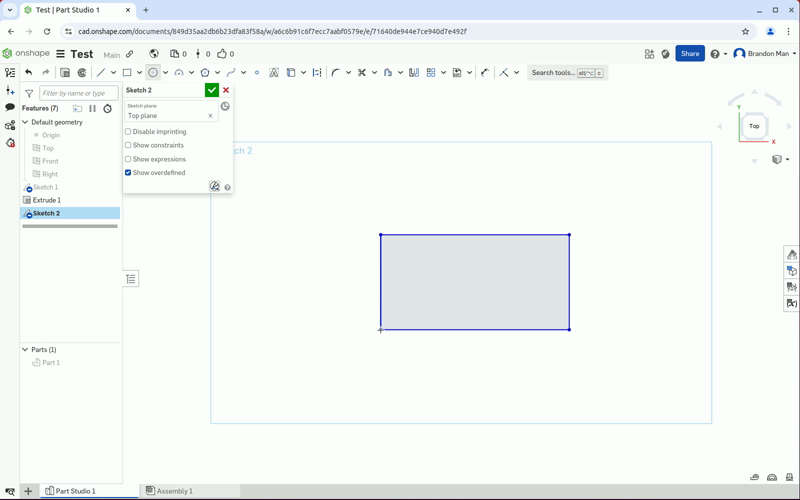
mouse_move(438, 282)
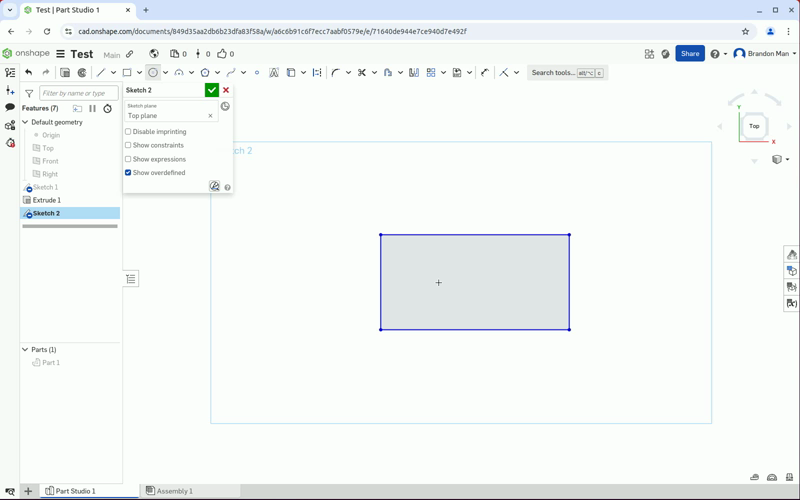
click(438, 282)
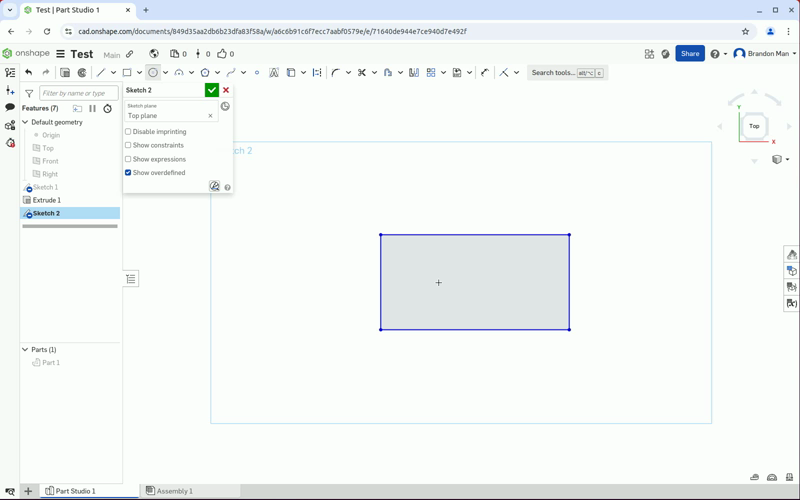
key_up(shift)
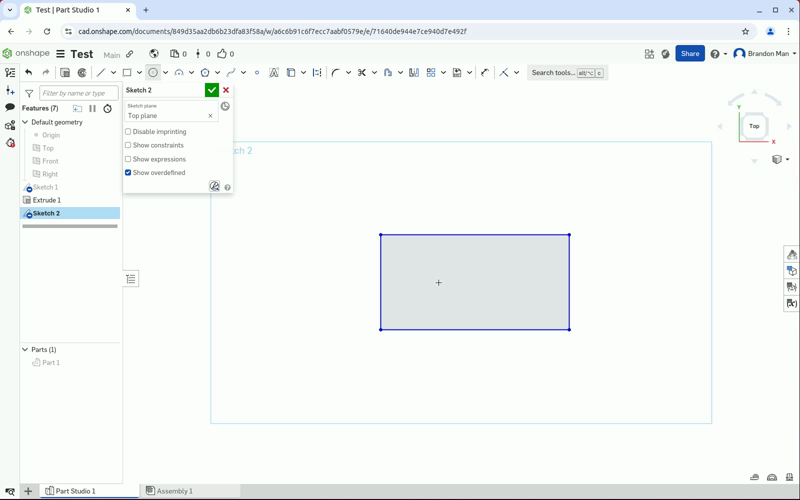
mouse_move(458, 282)
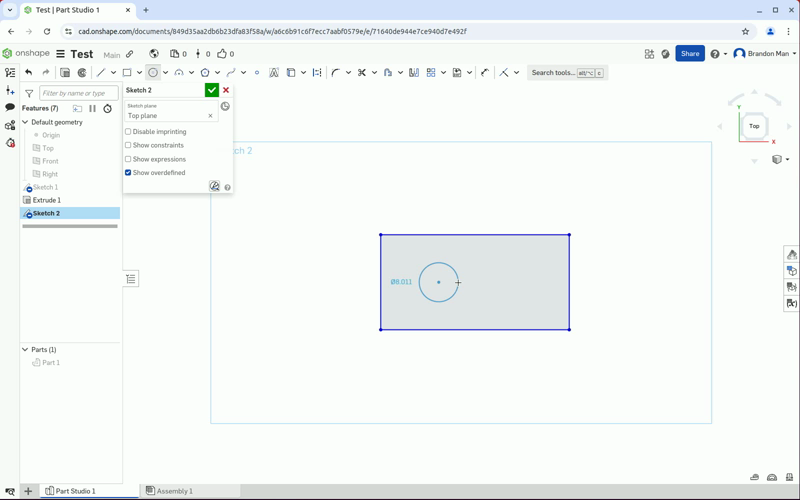
click(458, 282)
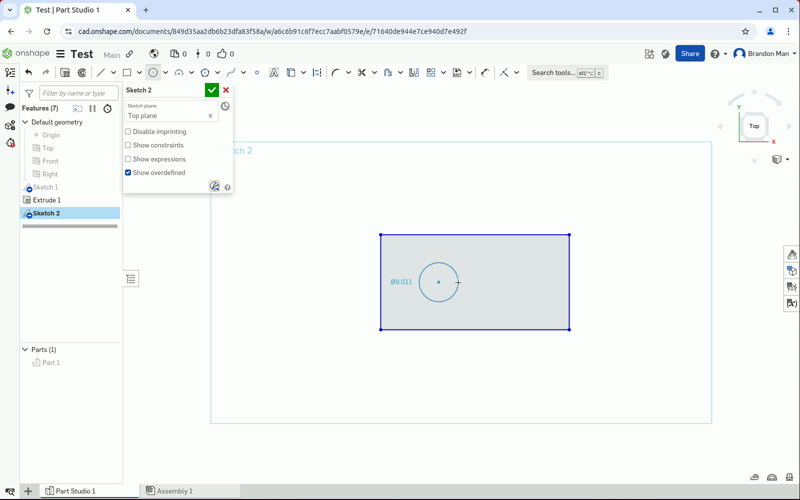
key(esc)
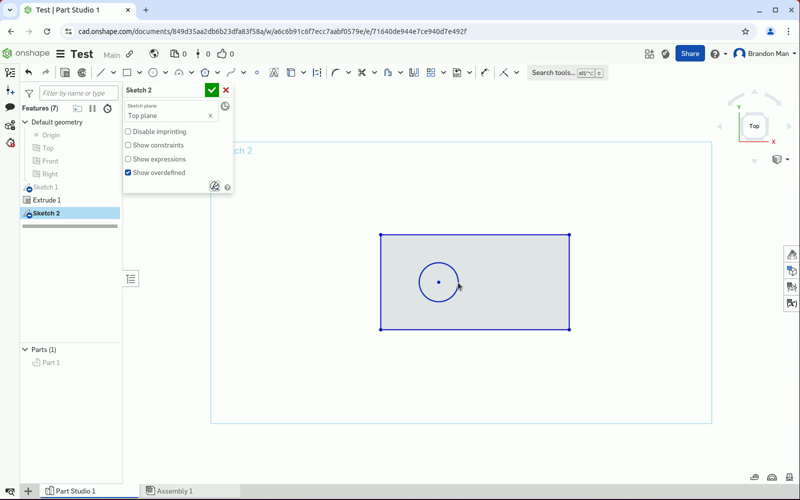
key(c)
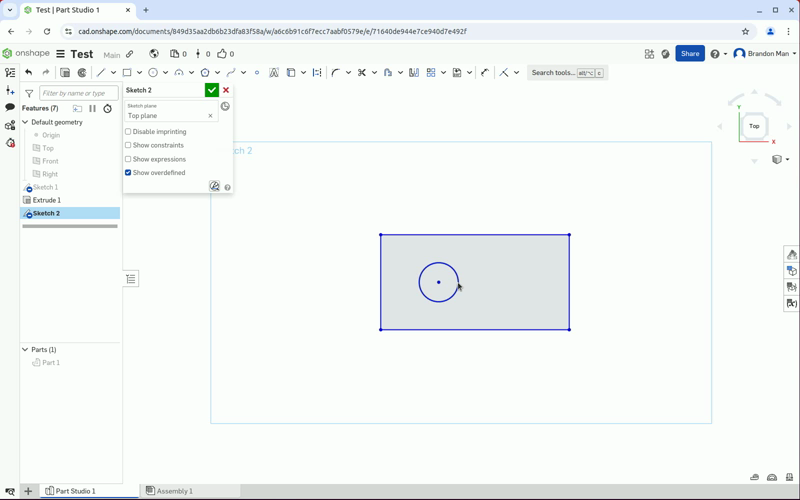
key_down(shift)
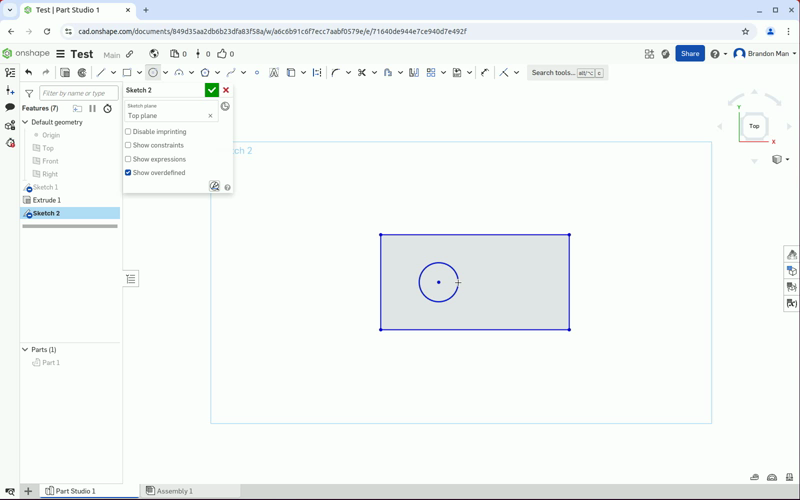
mouse_move(525, 282)
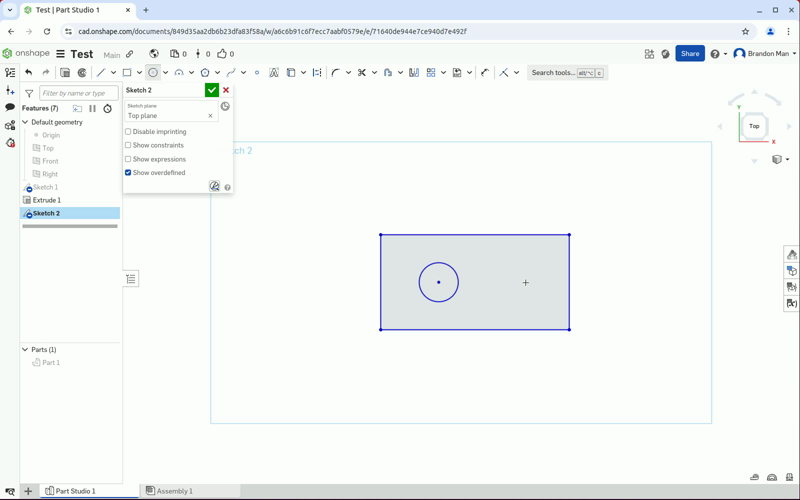
click(525, 282)
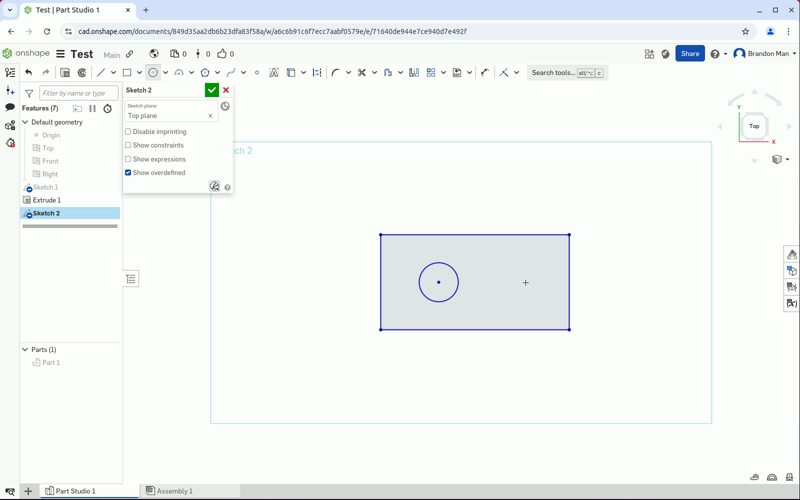
key_up(shift)
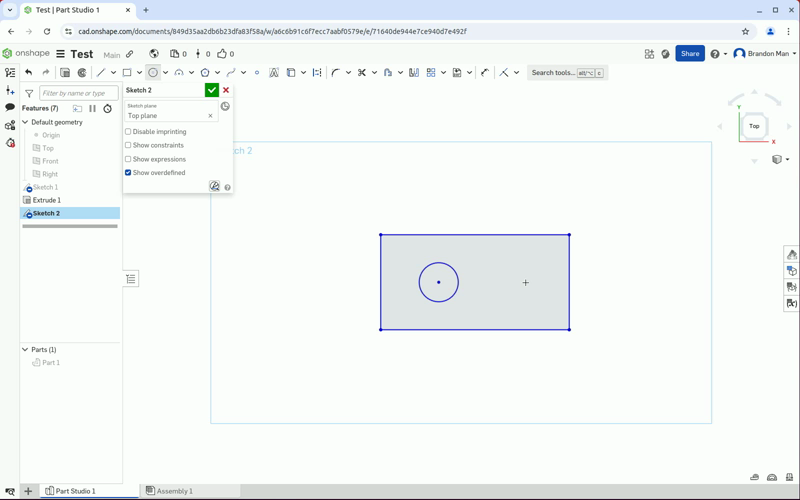
mouse_move(545, 282)
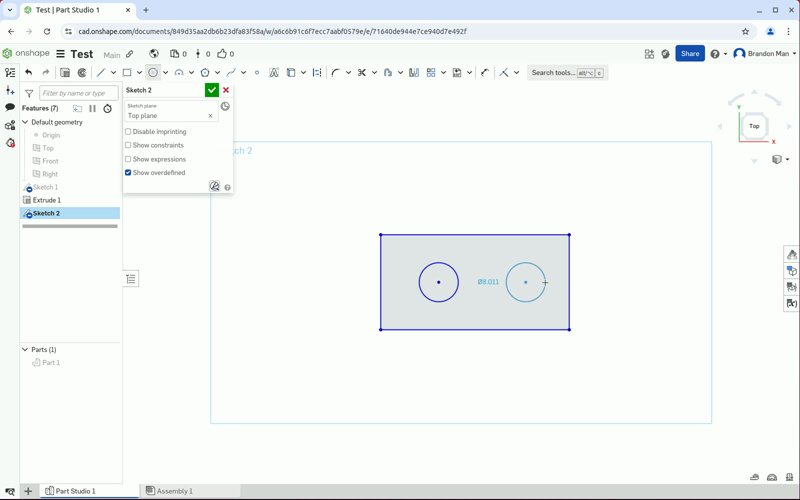
click(545, 282)
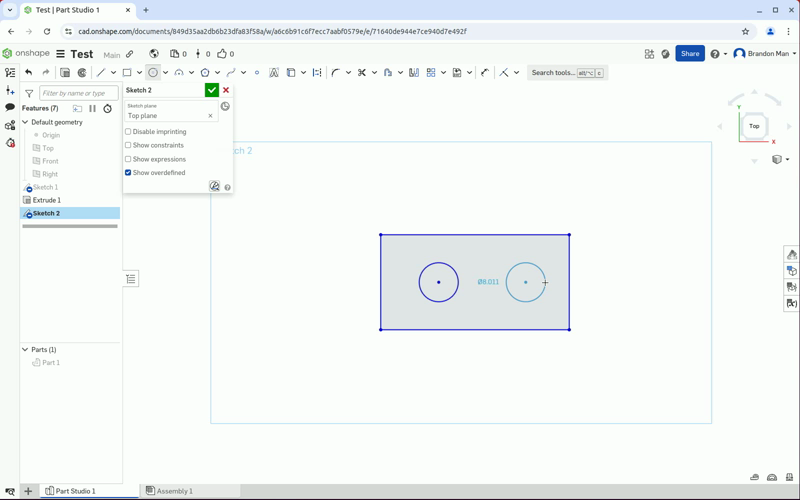
key(esc)
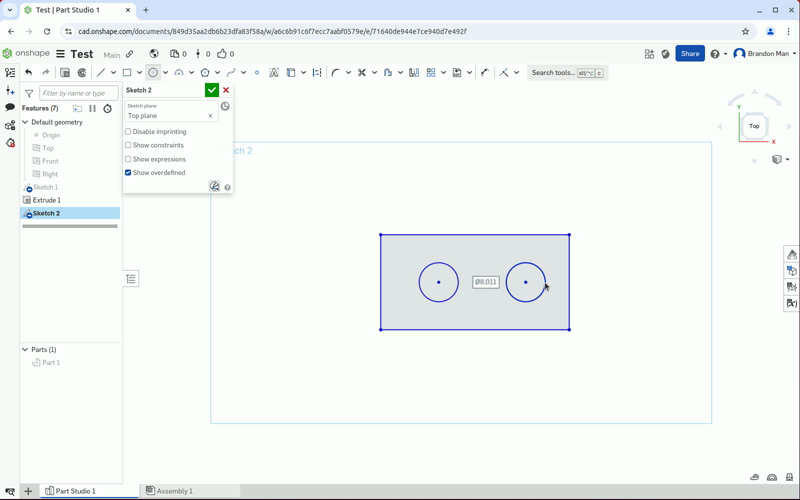
mouse_move(556, 307)
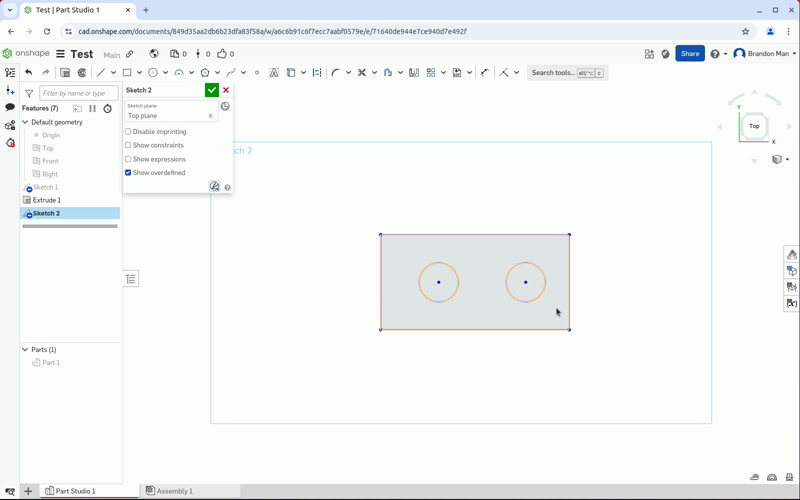
click(556, 307)
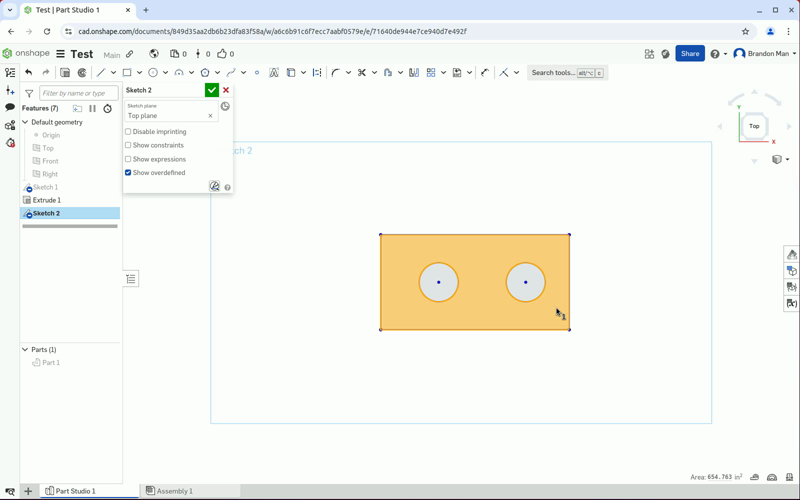
mouse_move(73, 352)
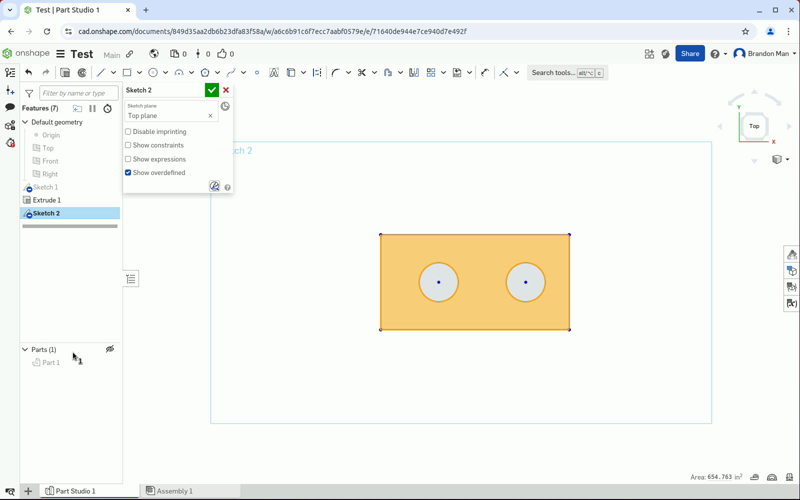
key(shift+y)
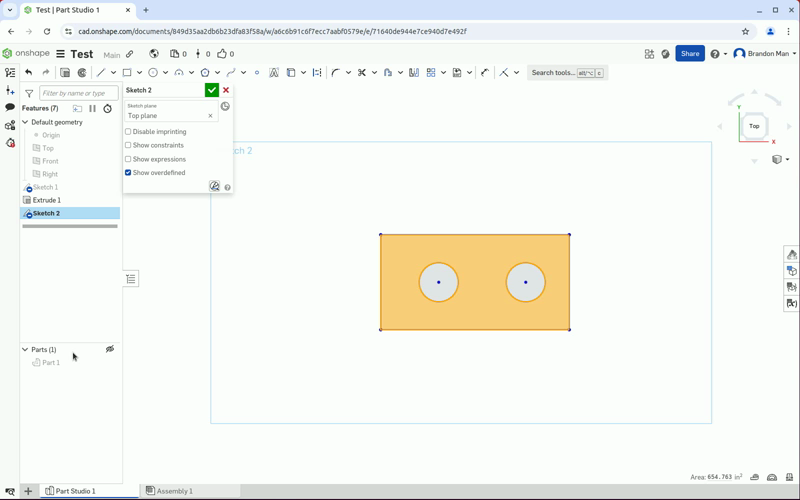
key(shift+e)
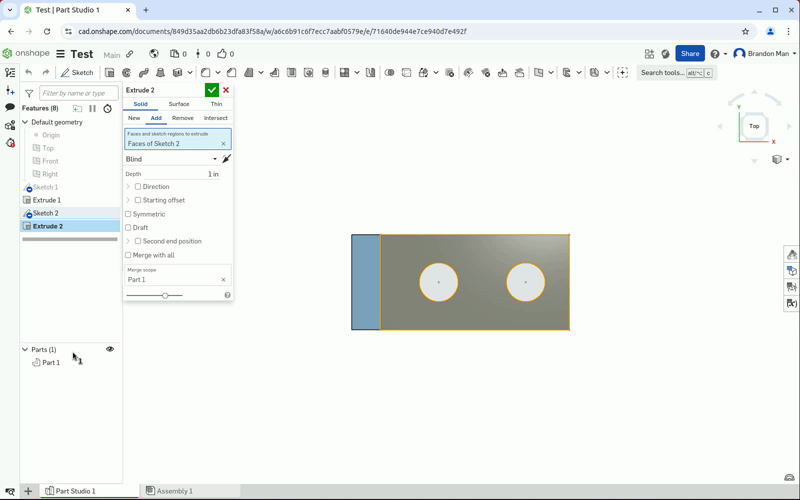
mouse_move(143, 106)
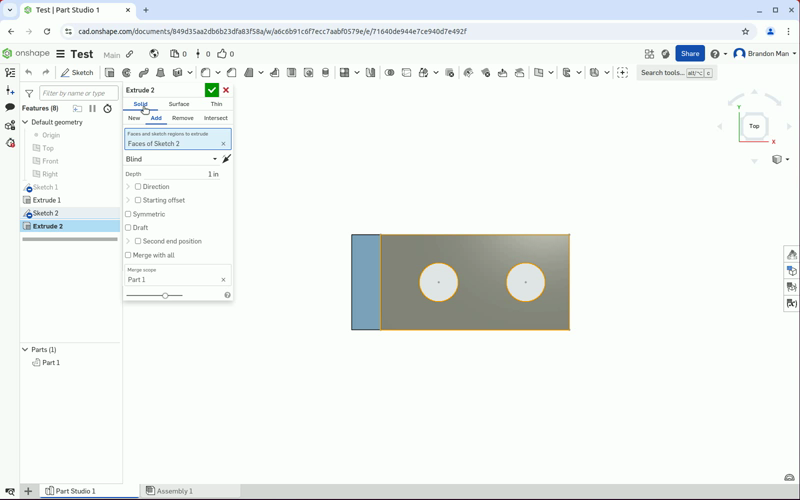
click(143, 106)
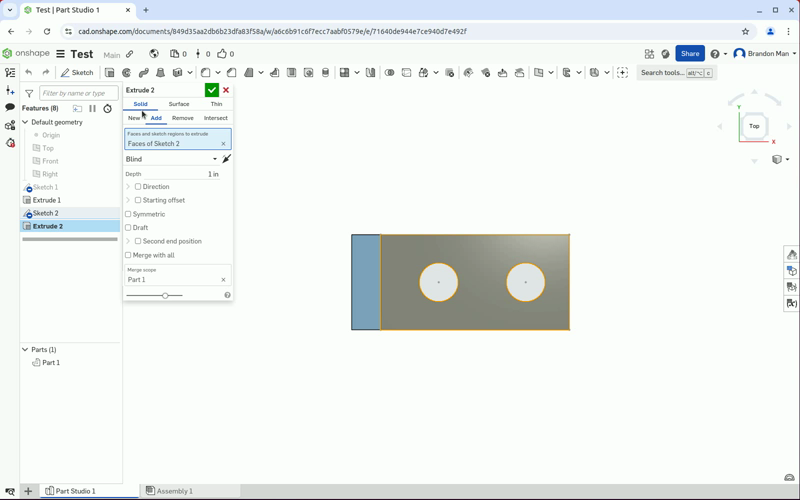
mouse_move(137, 120)
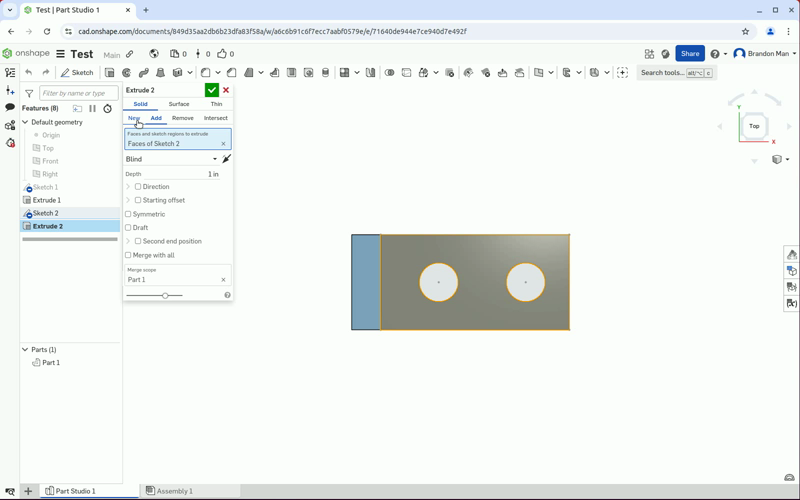
click(137, 120)
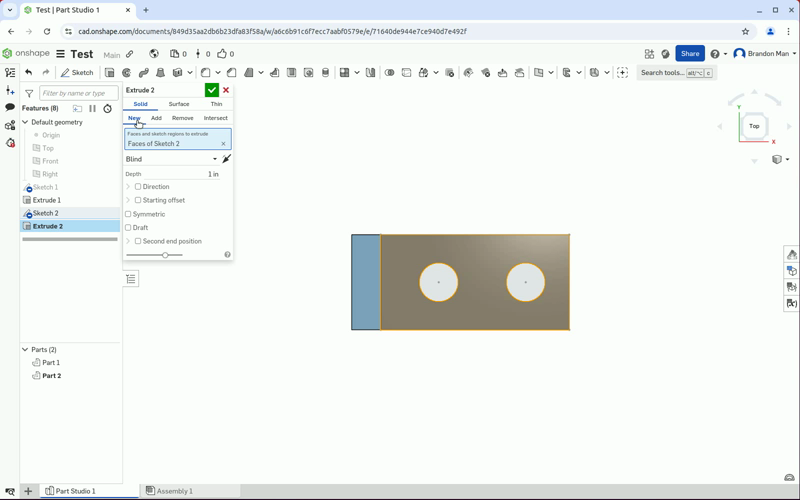
key(tab, 4)
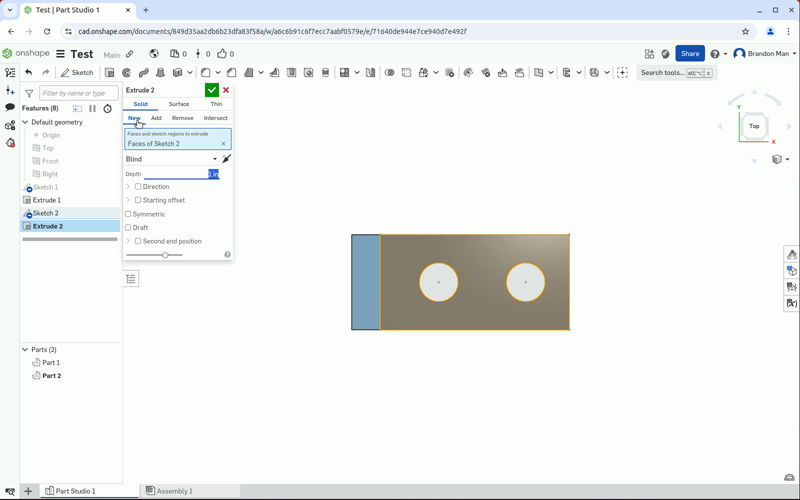
text(4.574)
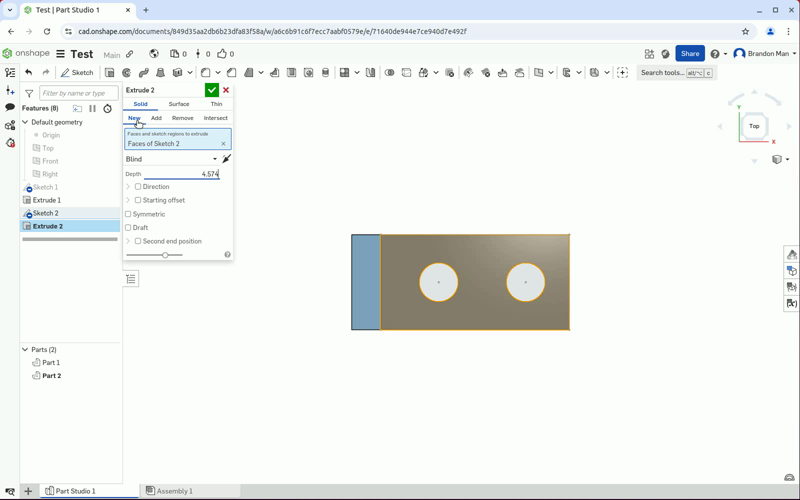
key(enter)
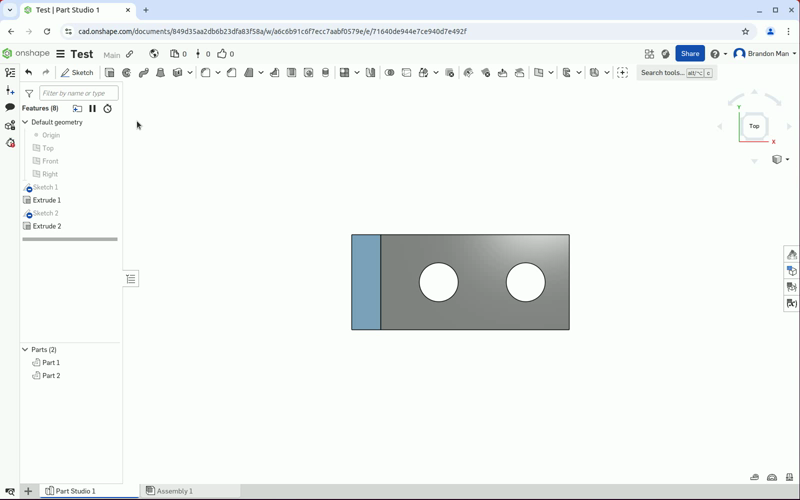
key(shift+h)
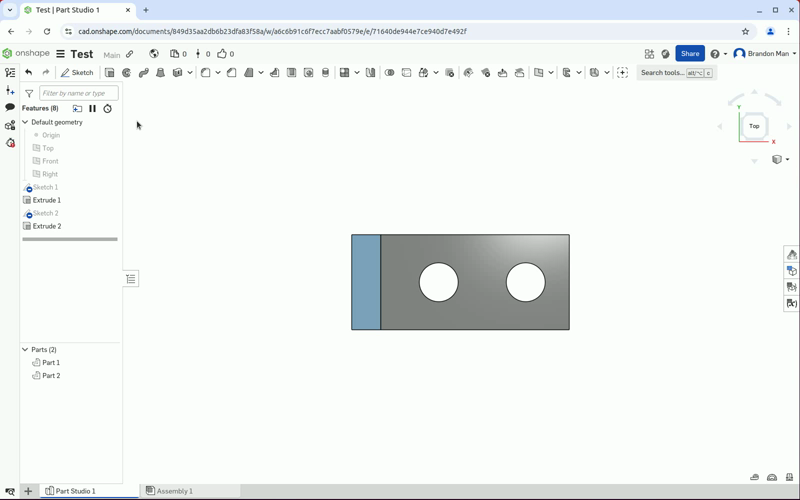
key(shift+h)
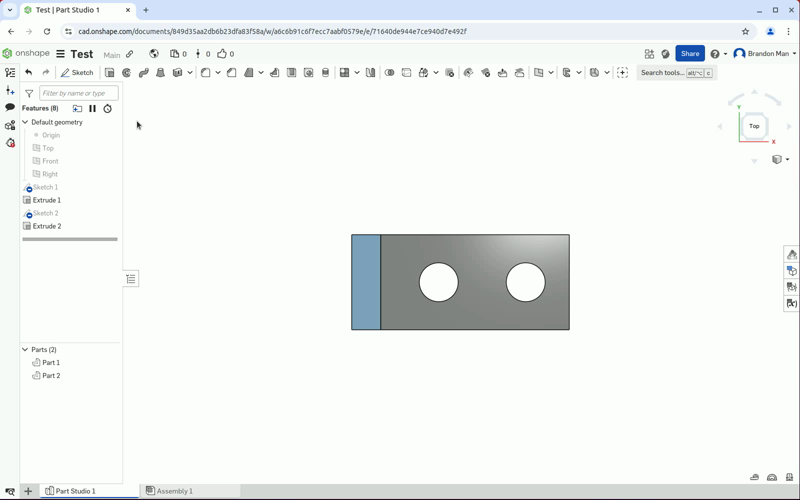
mouse_move(73, 189)
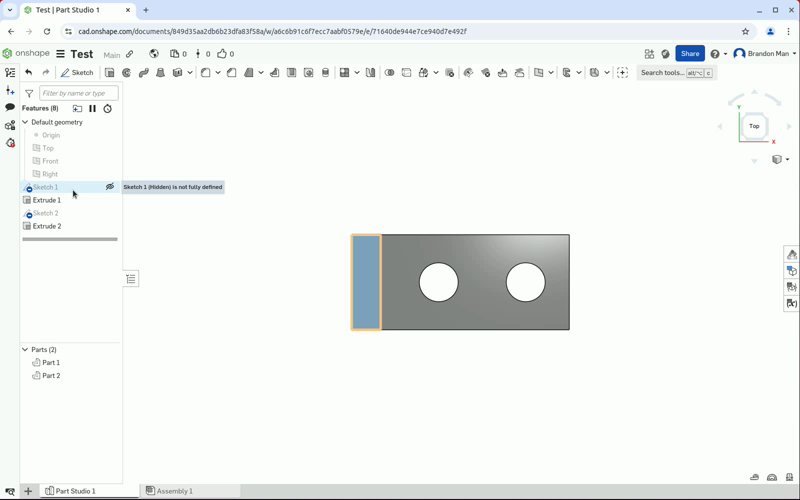
click(73, 189)
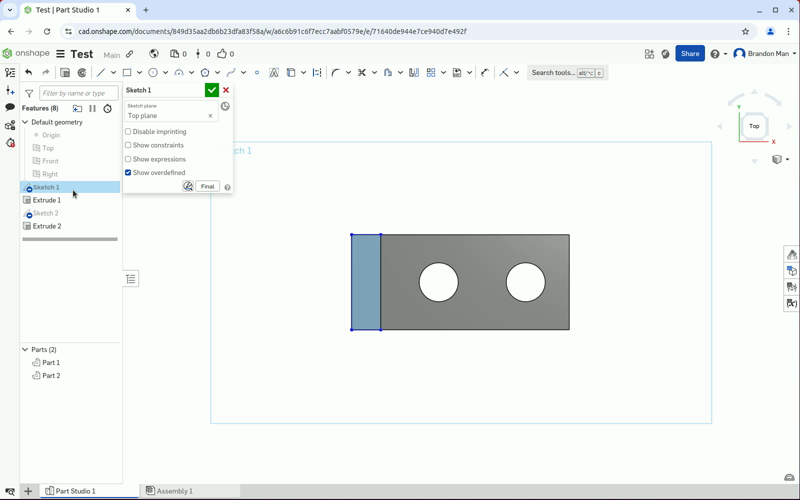
mouse_move(229, 92)
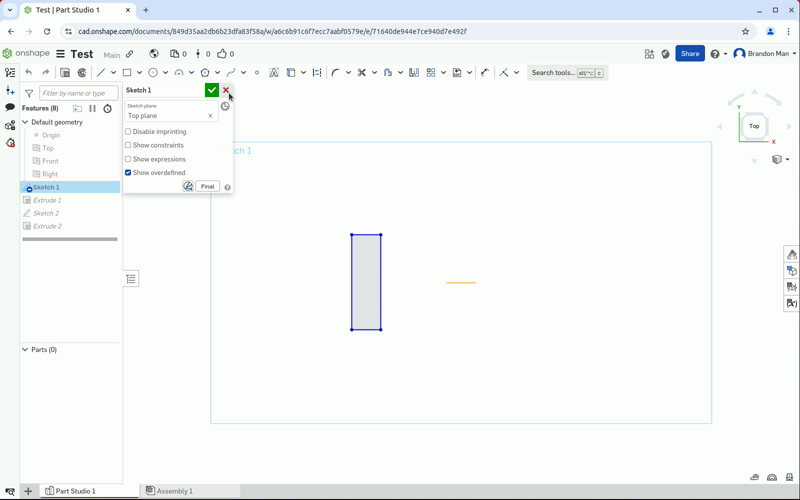
click(229, 92)
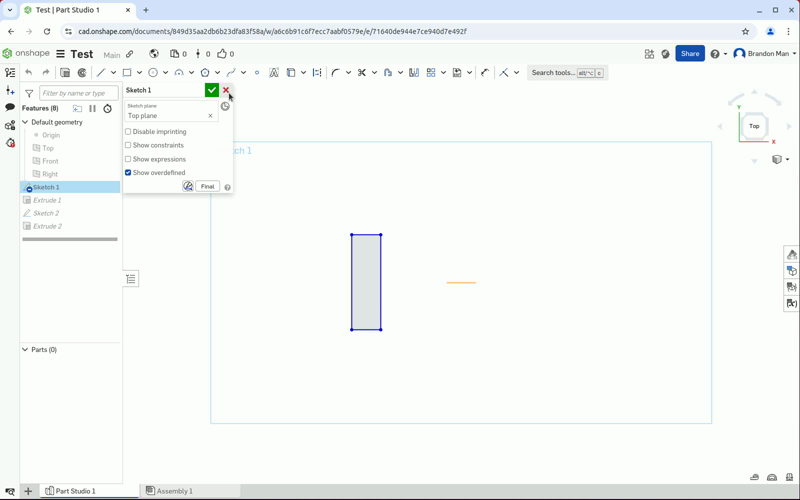
key(shift+s)
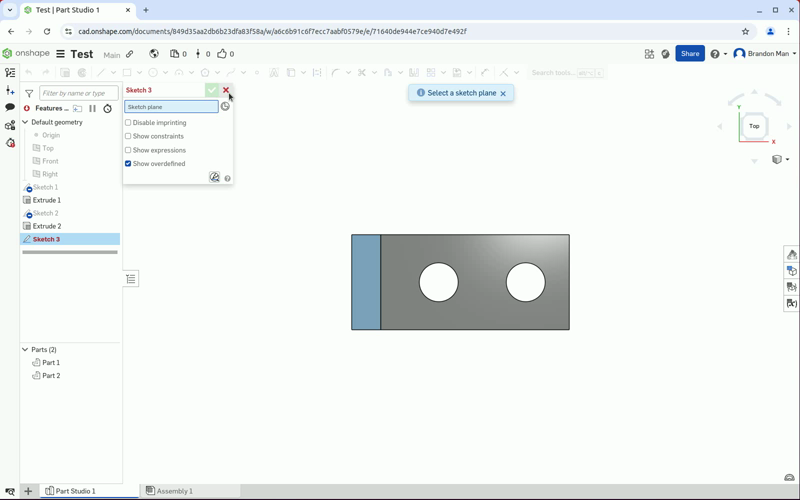
mouse_move(73, 150)
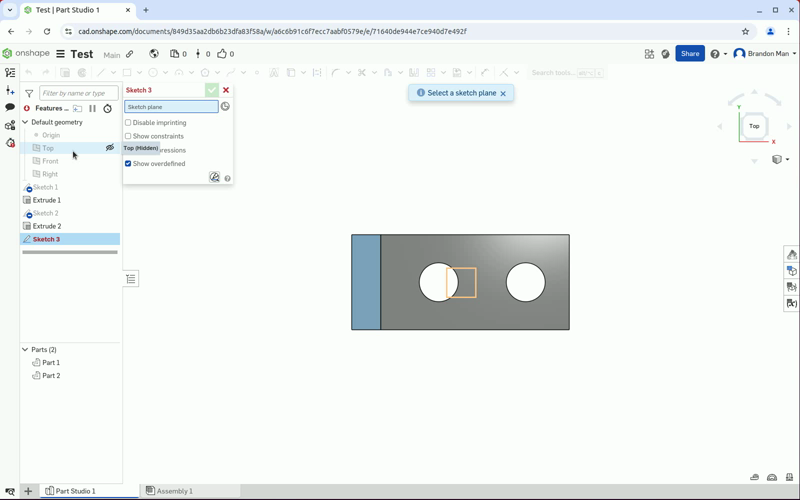
click(73, 150)
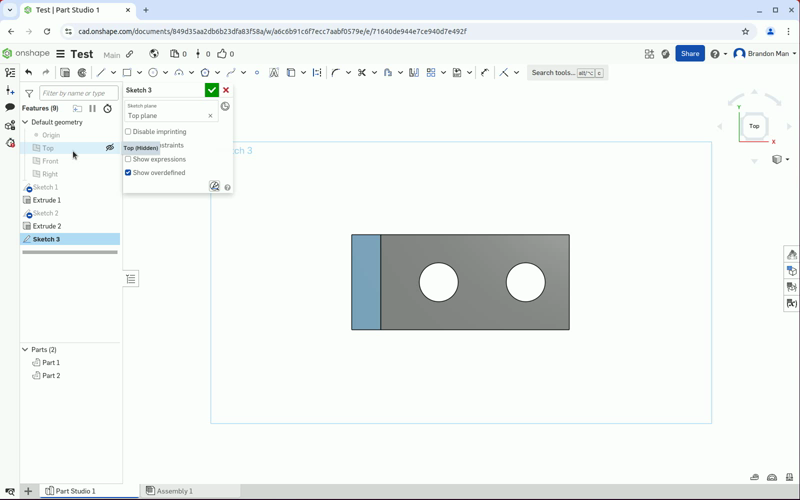
mouse_move(73, 352)
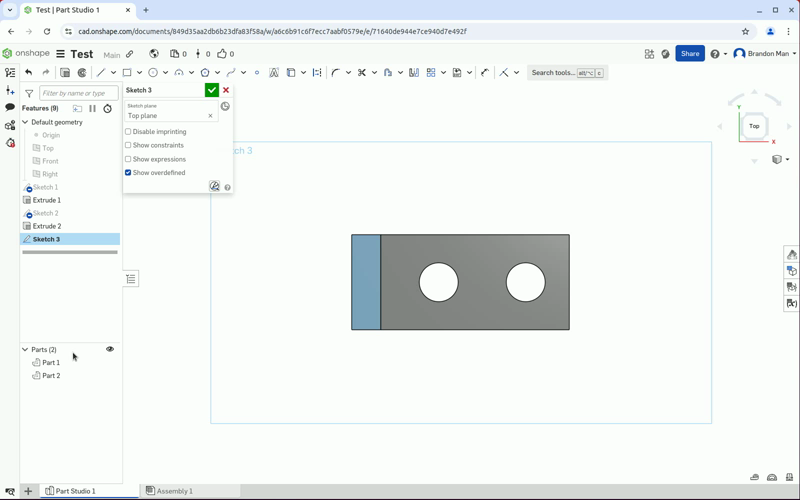
key(y)
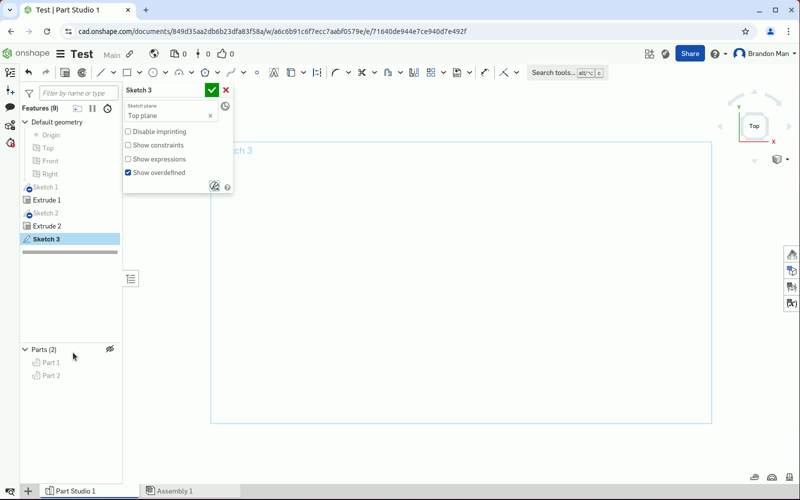
key(l)
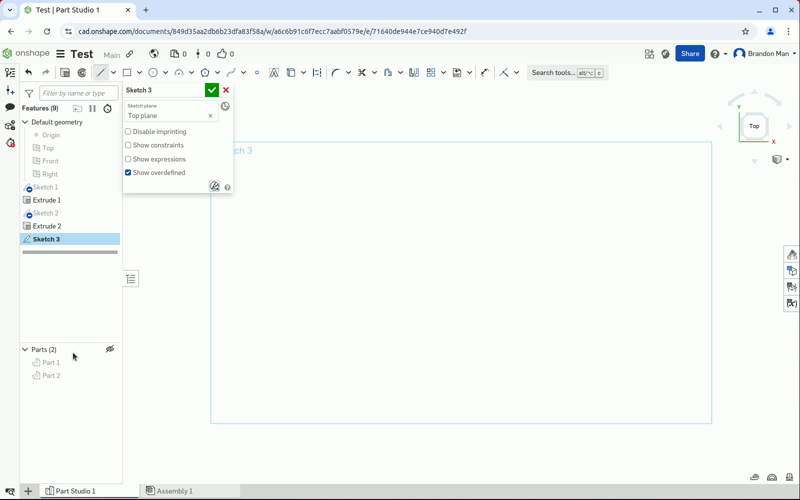
key_down(shift)
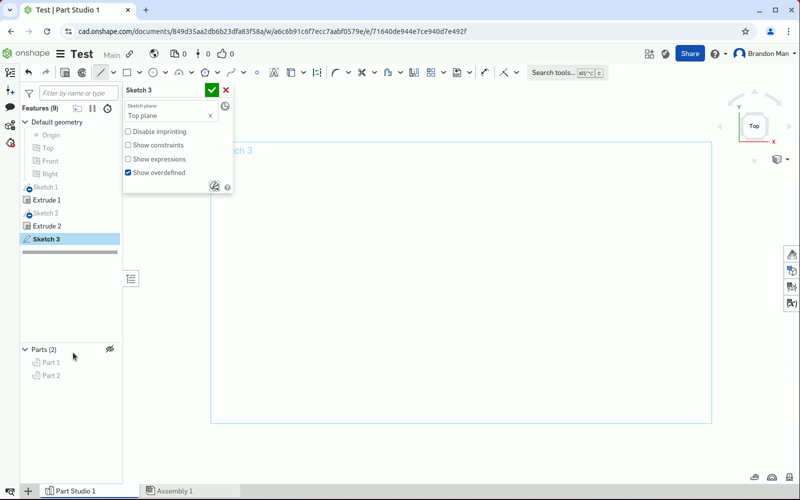
mouse_move(351, 329)
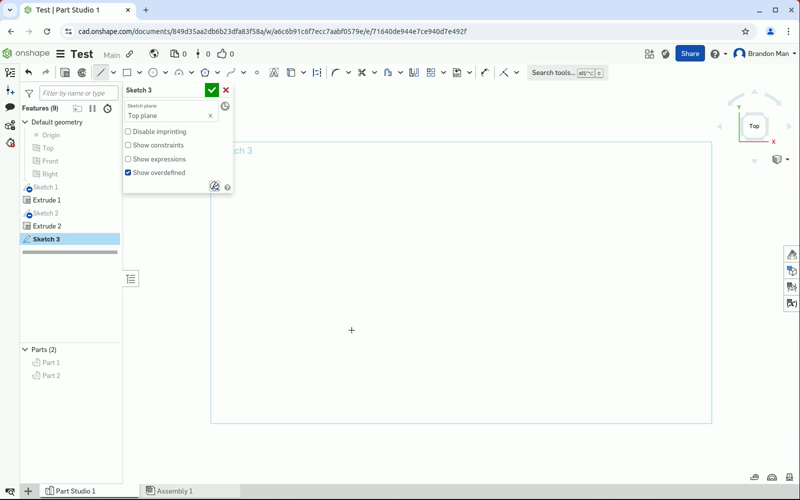
click(351, 329)
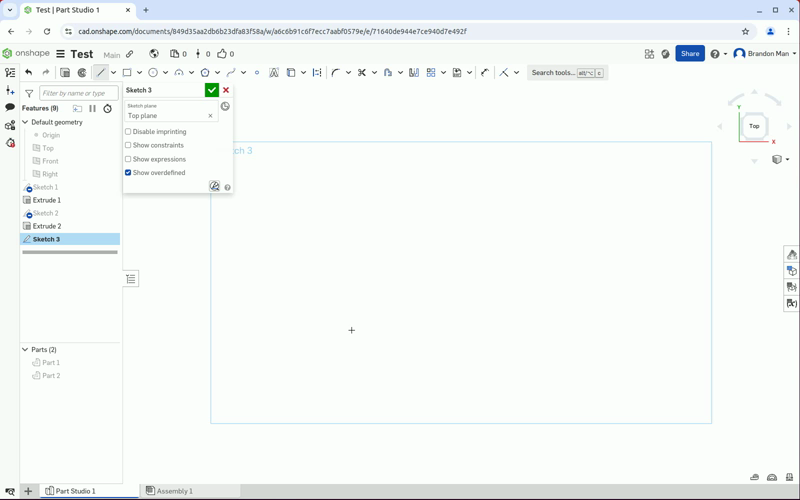
key_up(shift)
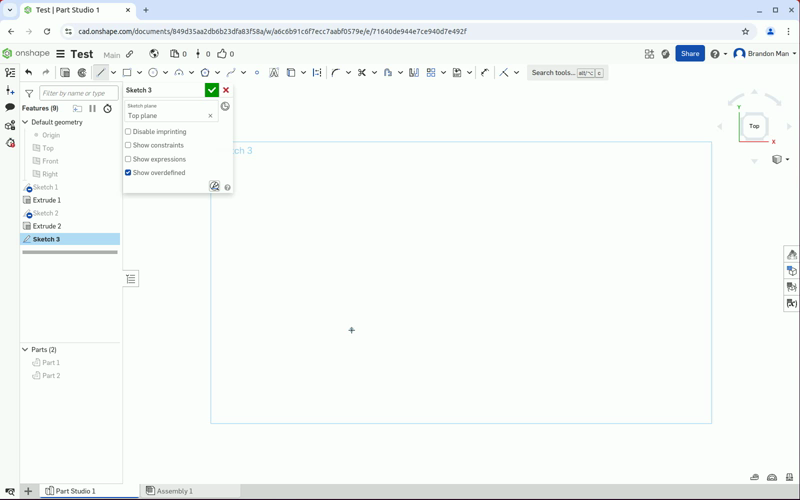
key_down(shift)
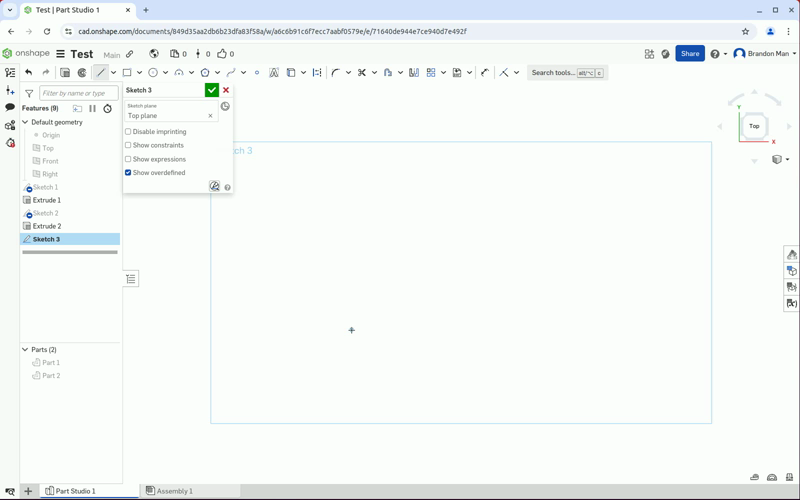
mouse_move(381, 329)
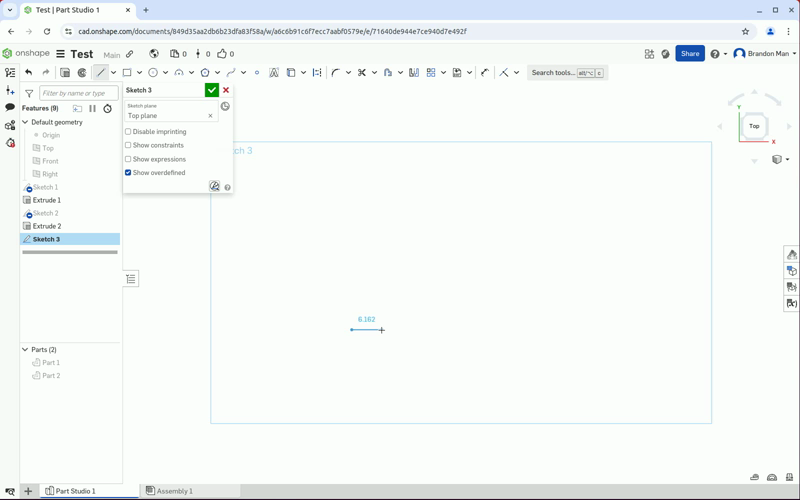
mouse_move(380, 329)
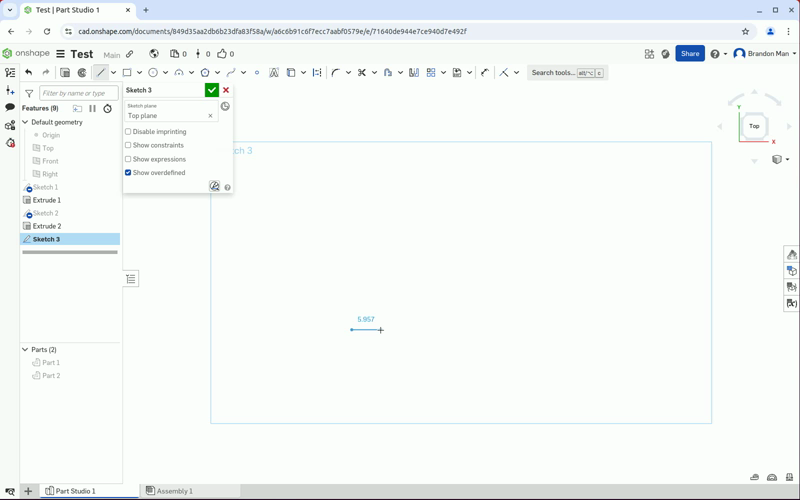
click(380, 329)
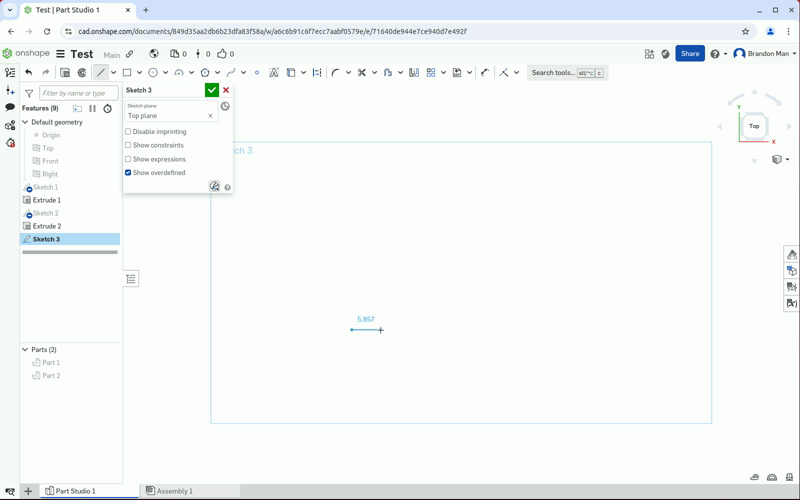
key_up(shift)
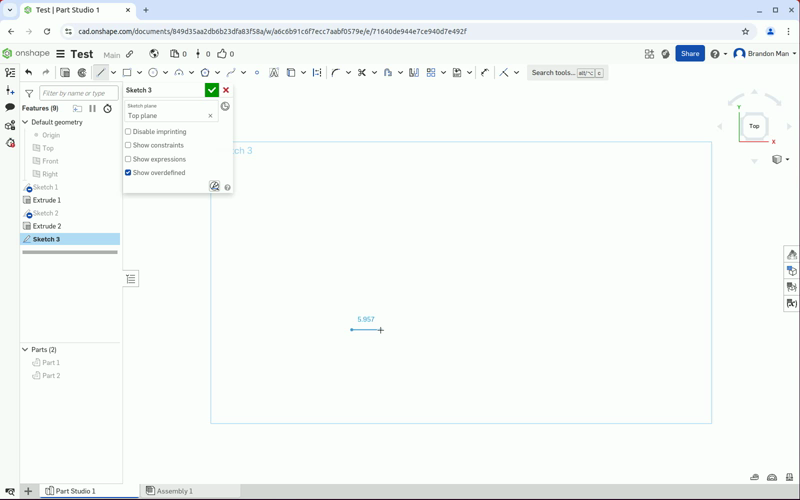
key_down(shift)
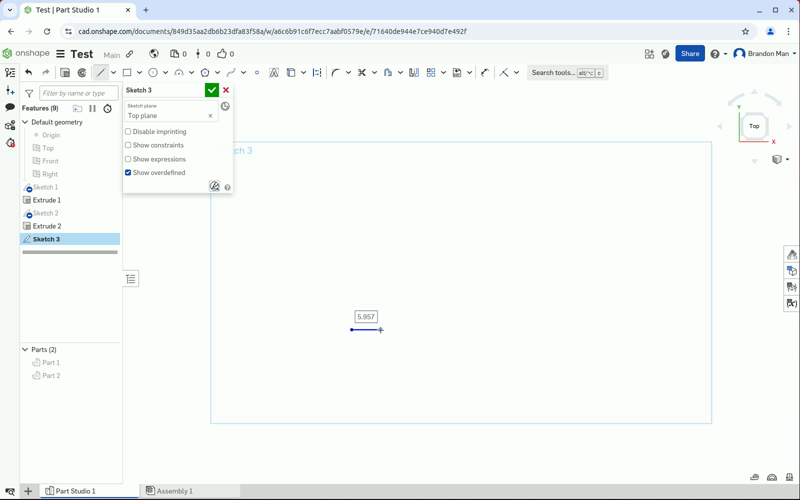
mouse_move(380, 234)
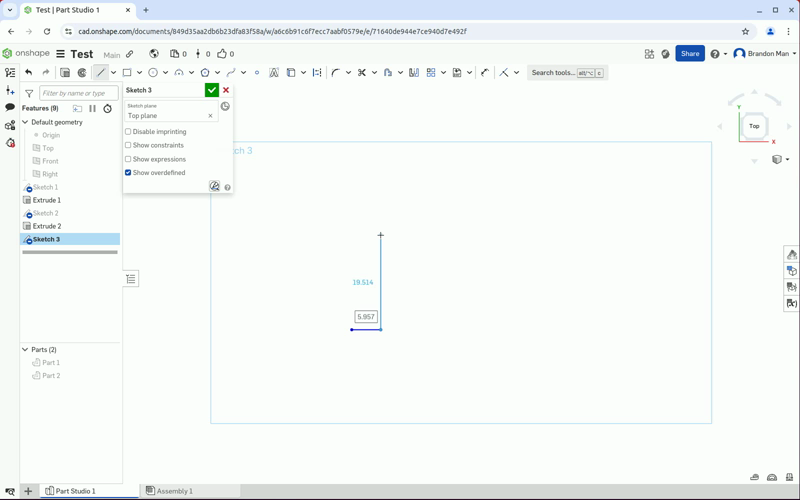
click(380, 234)
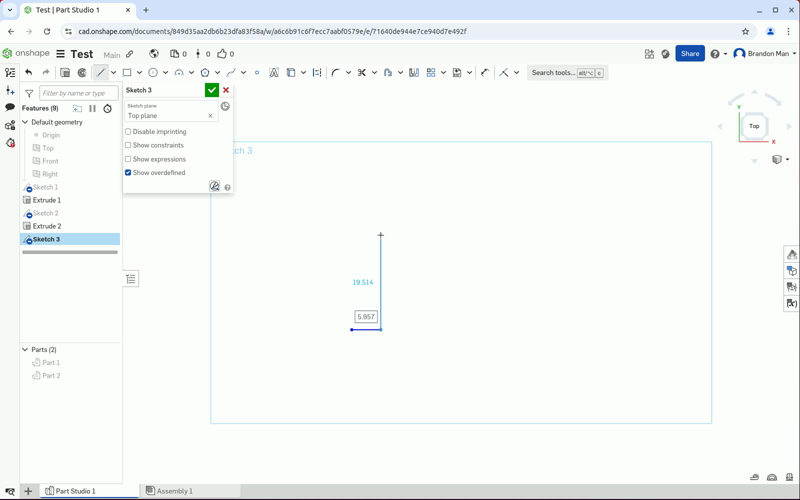
key_up(shift)
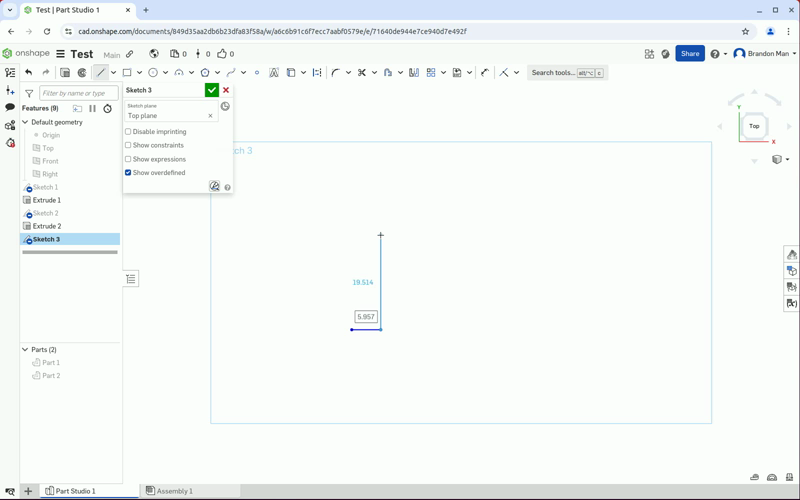
key_down(shift)
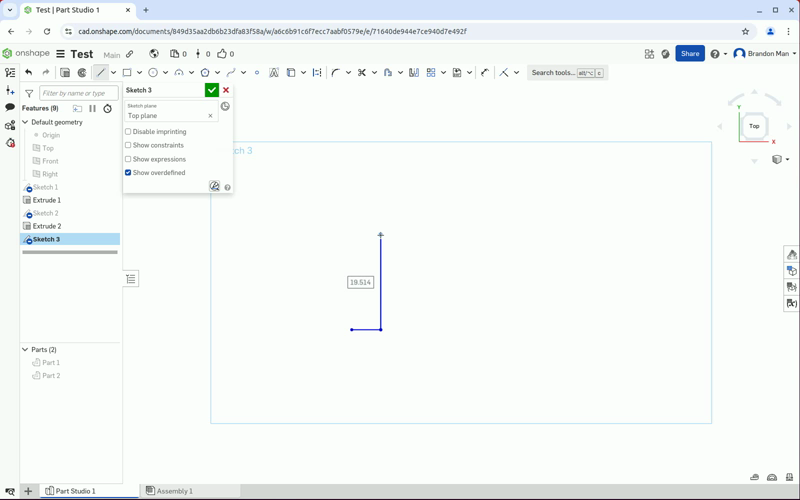
mouse_move(410, 234)
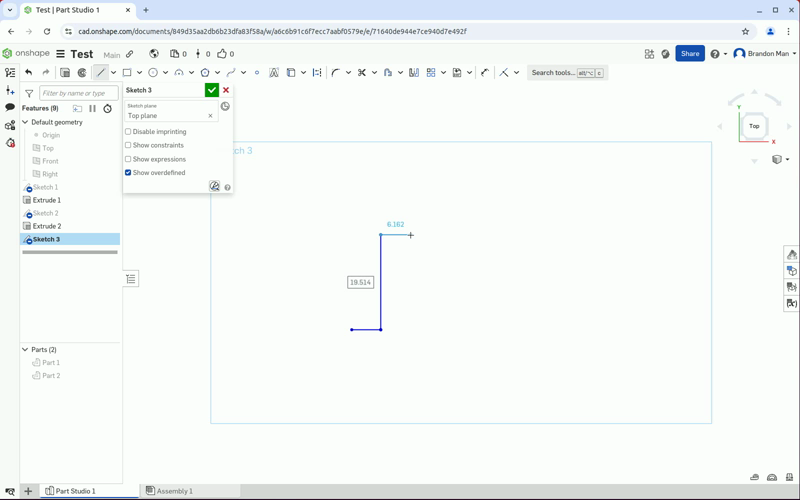
mouse_move(351, 234)
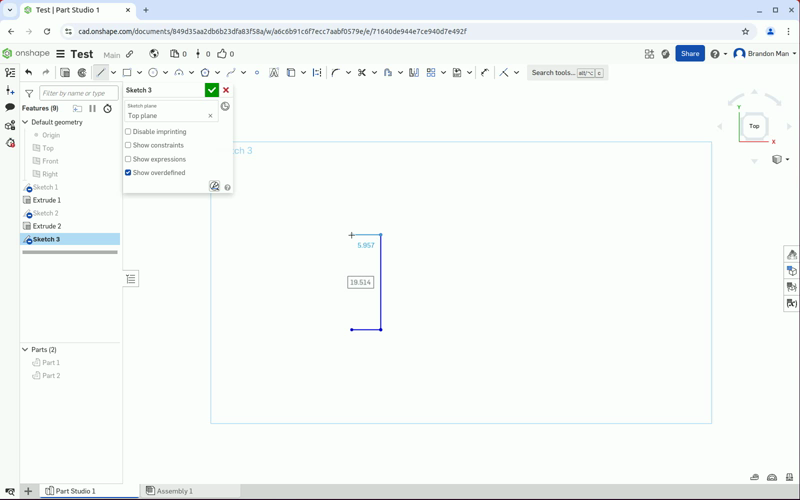
click(351, 234)
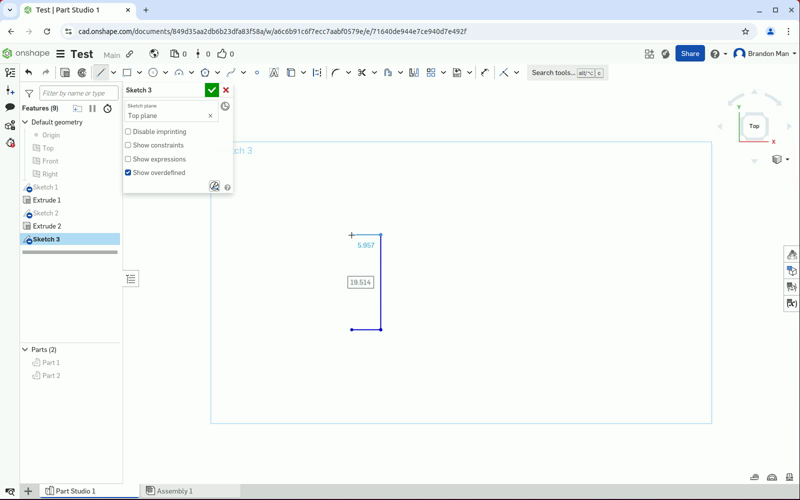
key_up(shift)
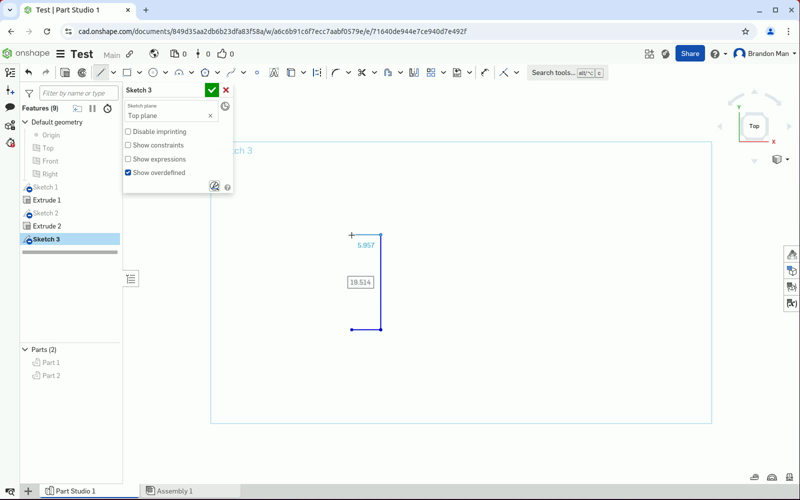
key_down(shift)
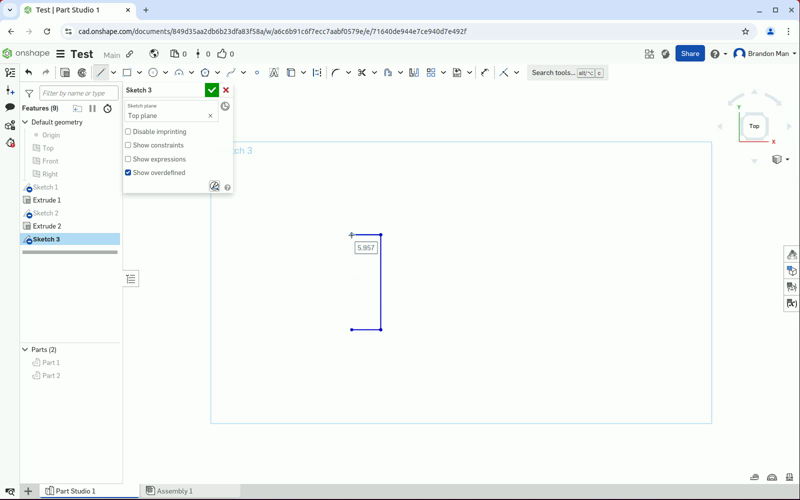
mouse_move(351, 329)
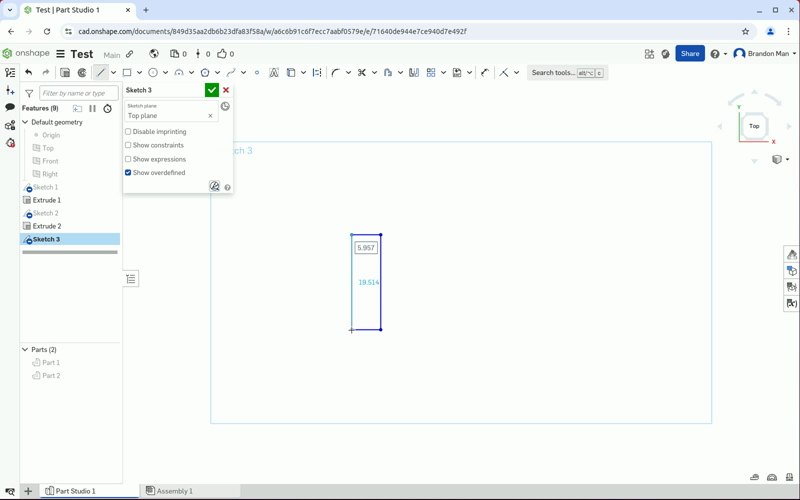
key_up(shift)
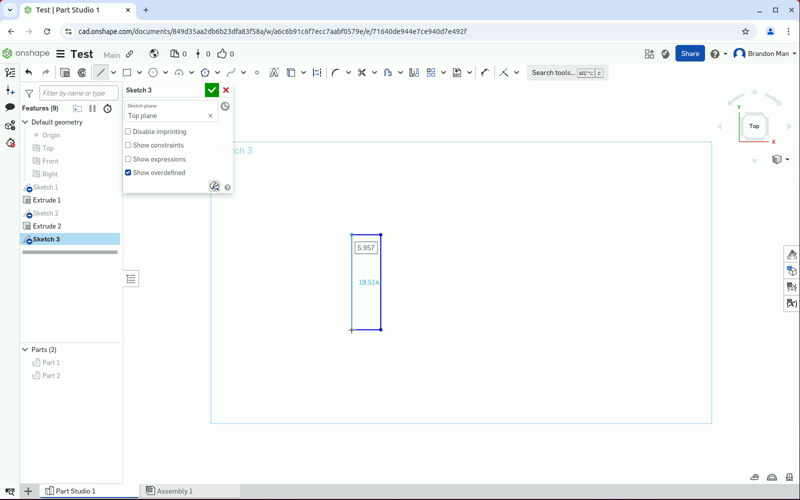
click(351, 329)
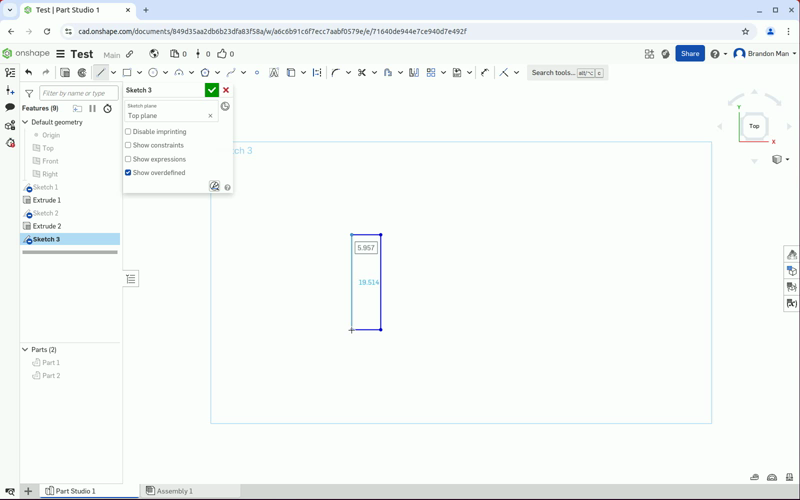
key(esc)
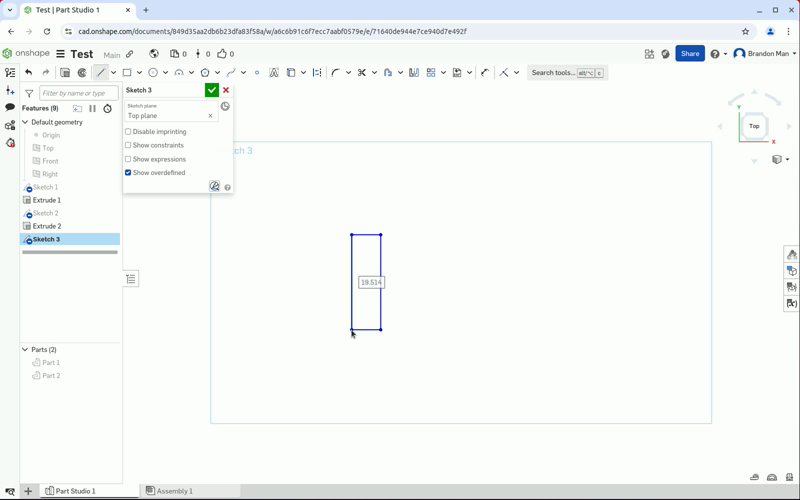
mouse_move(362, 274)
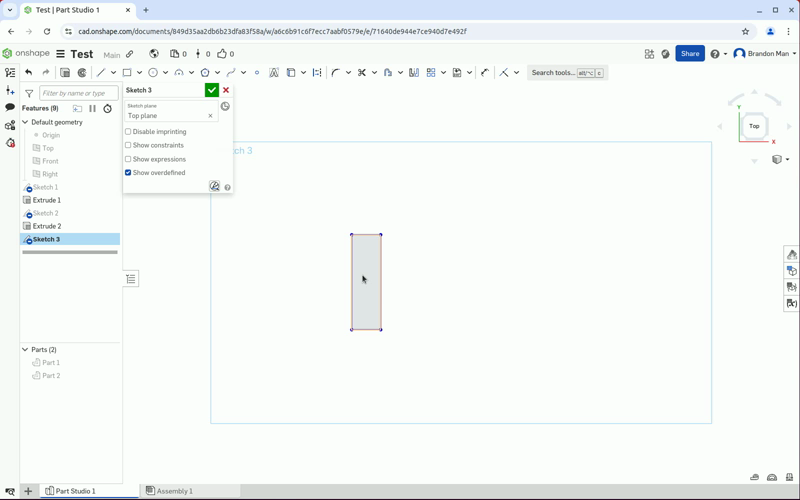
click(362, 274)
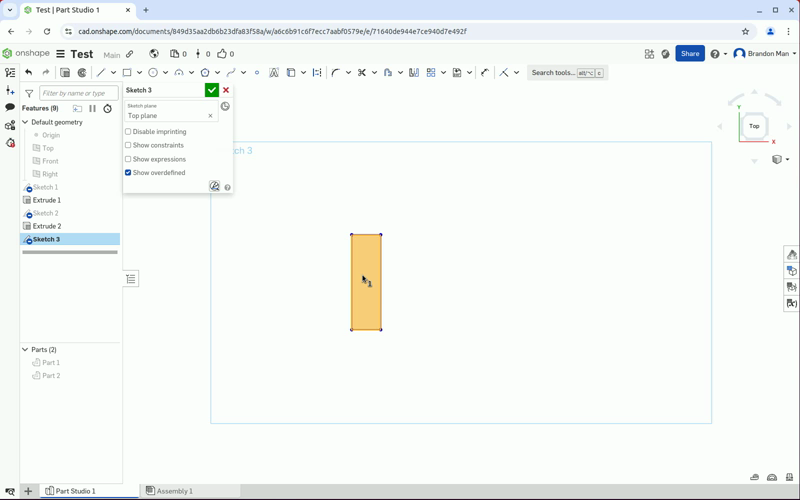
mouse_move(73, 352)
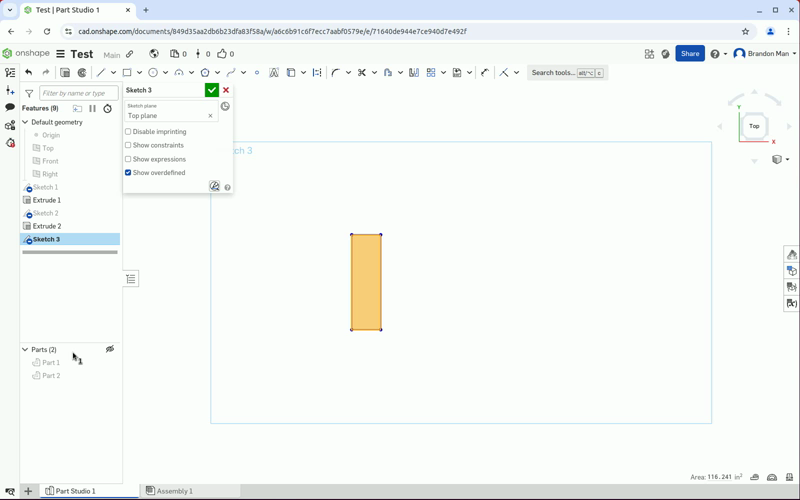
key(shift+y)
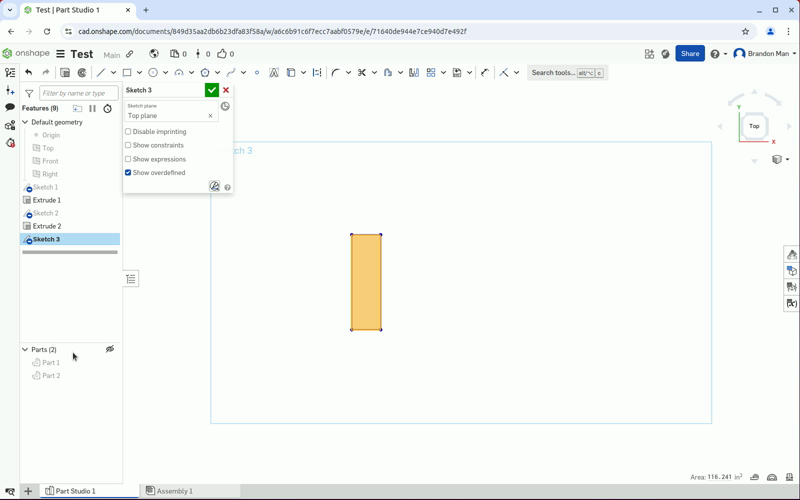
key(shift+e)
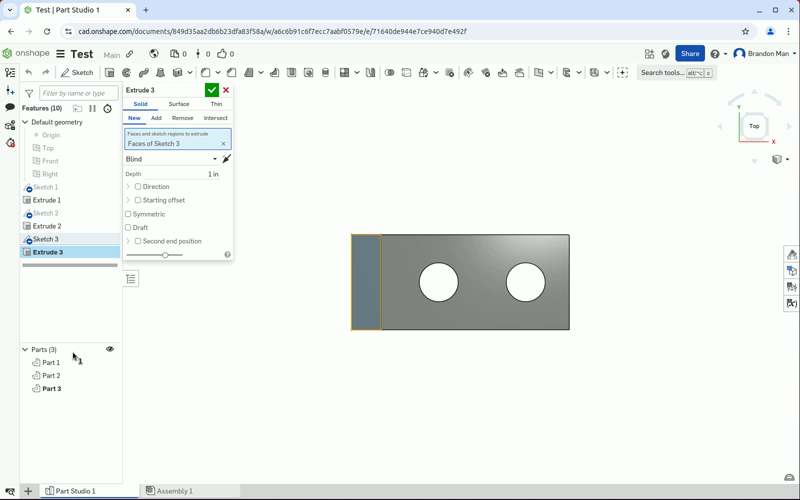
mouse_move(143, 106)
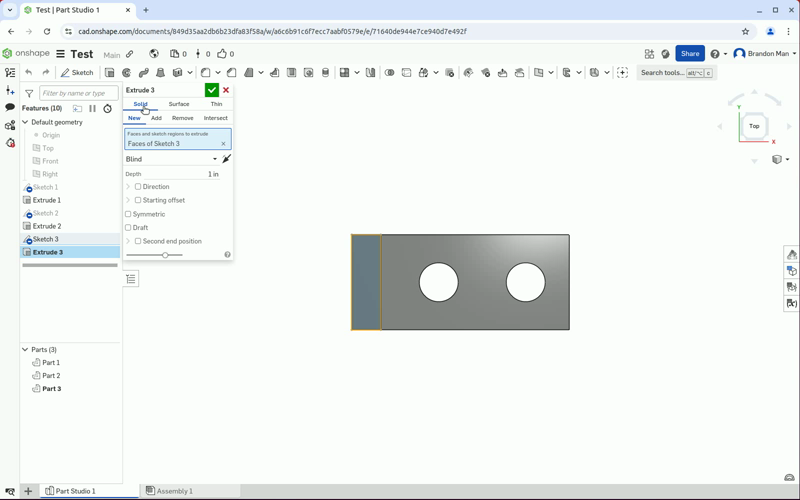
click(143, 106)
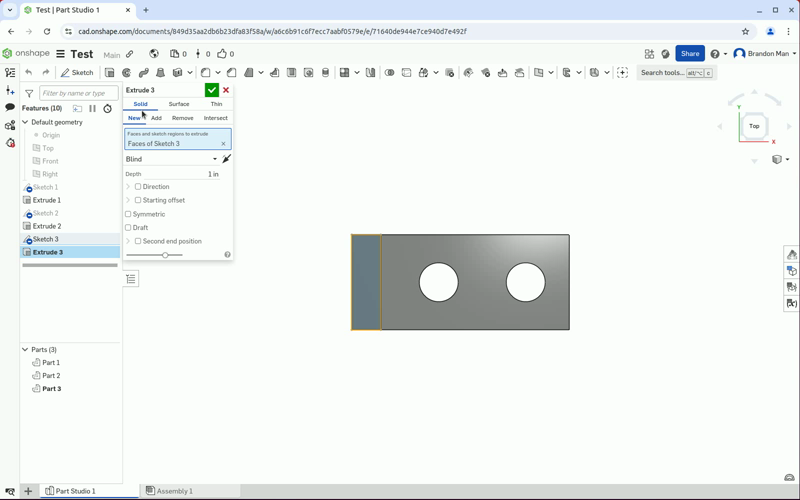
mouse_move(137, 120)
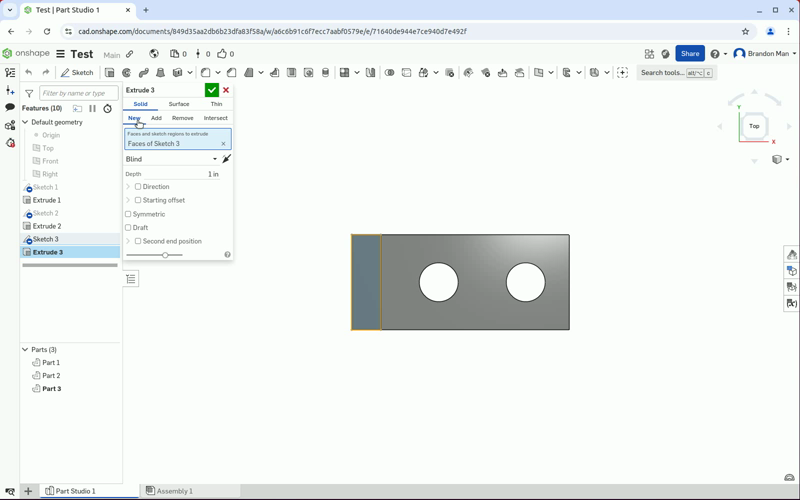
click(137, 120)
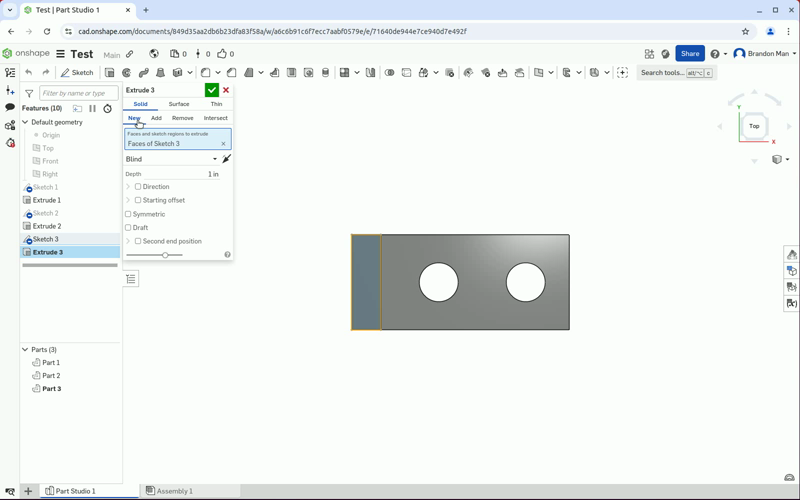
key(tab, 4)
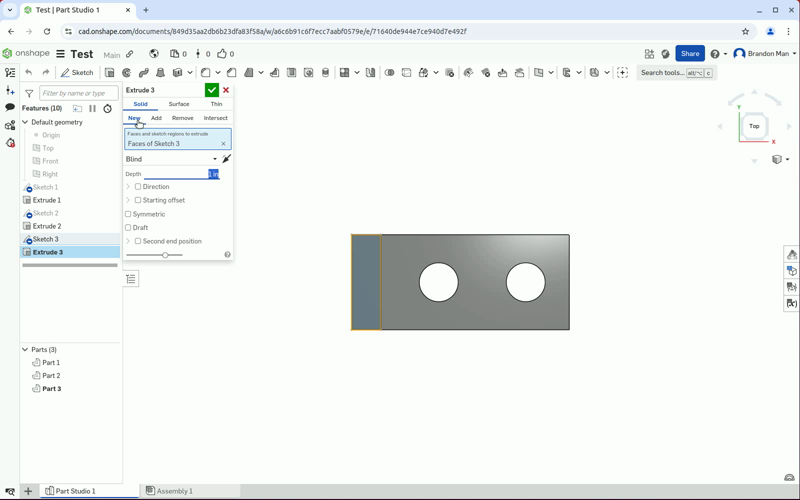
text(13.48)
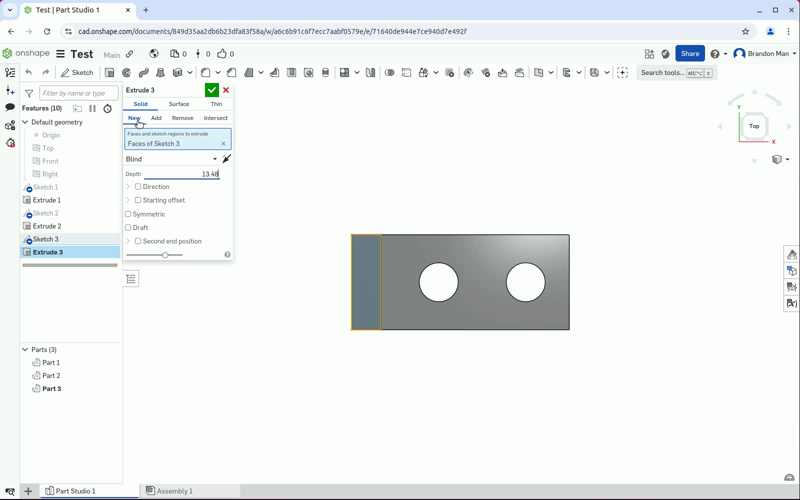
key(enter)
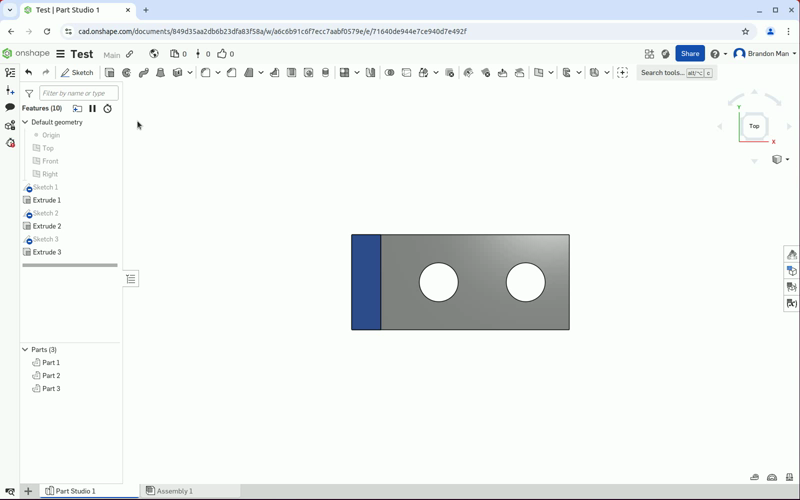
key(shift+h)
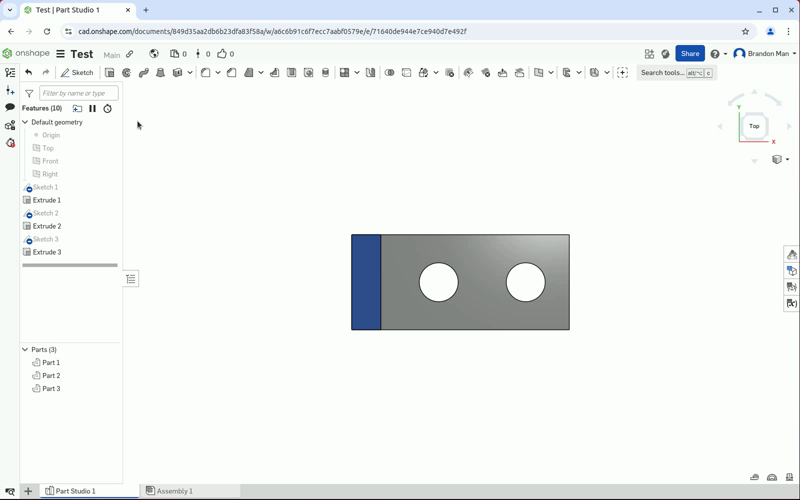
key(shift+h)
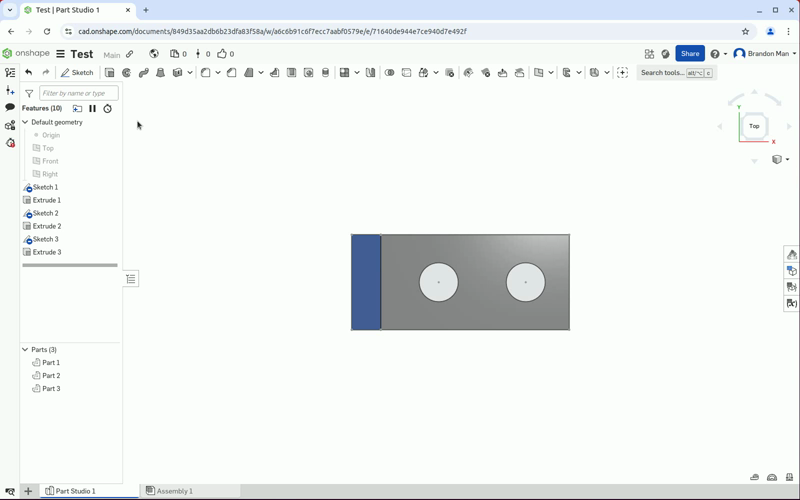
key(shift+7)
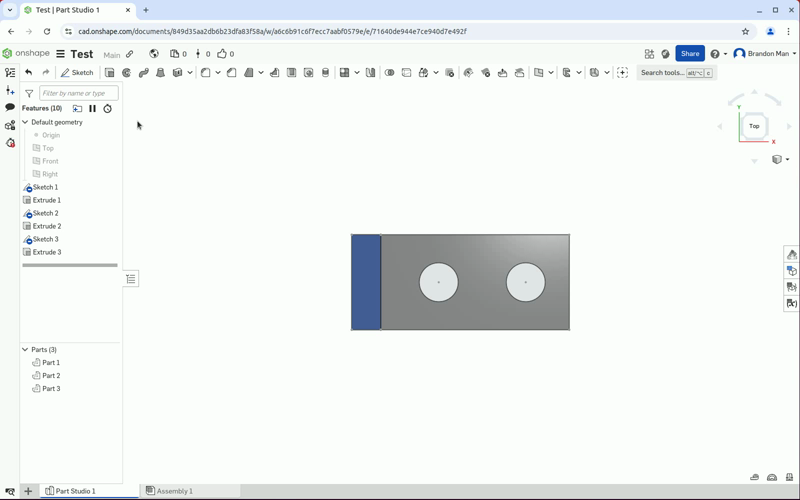
key(up, 3)
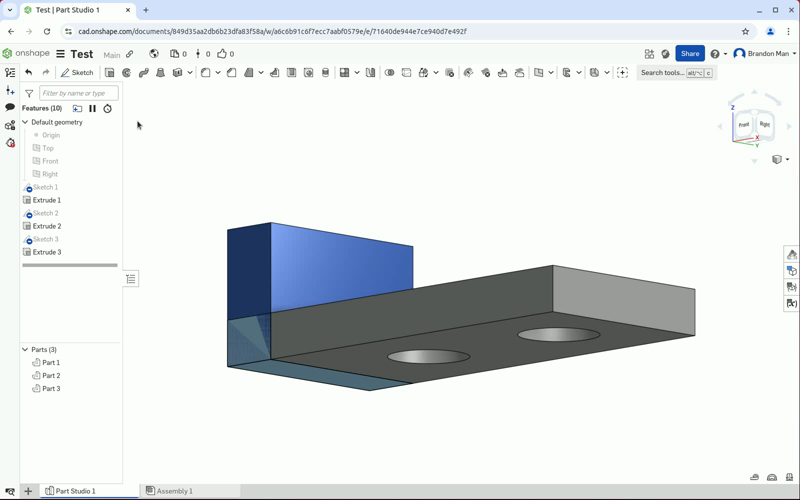
key(left, 3)
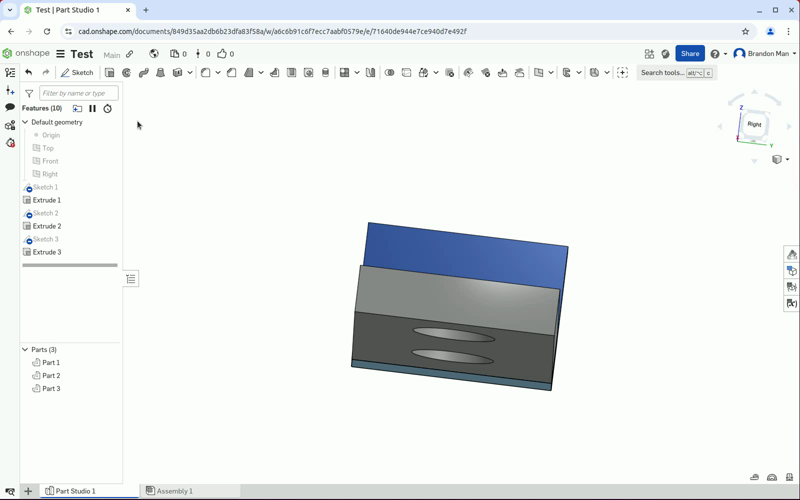
key(right, 3)
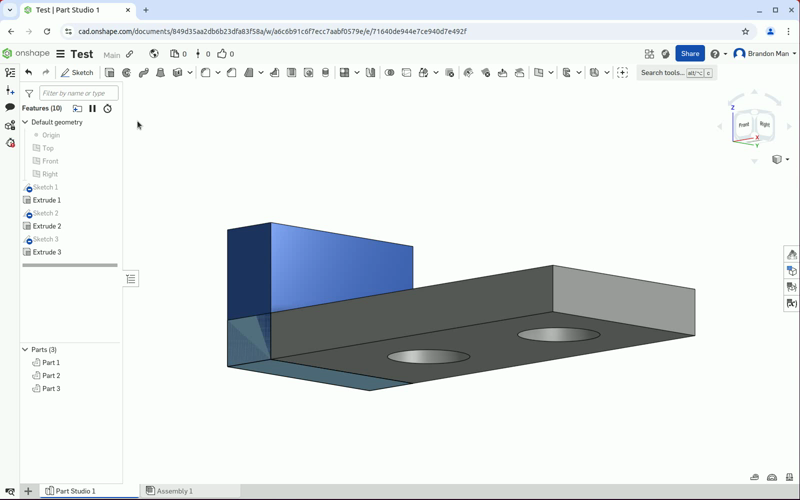
key(down, 3)
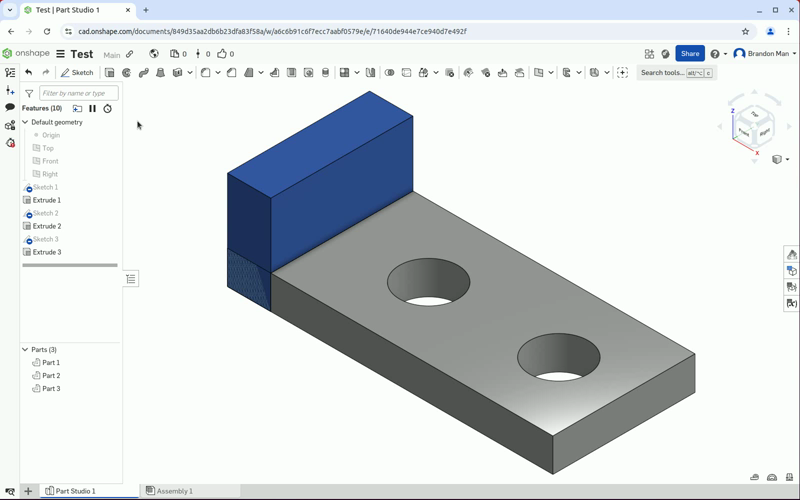
mouse_move(73, 189)
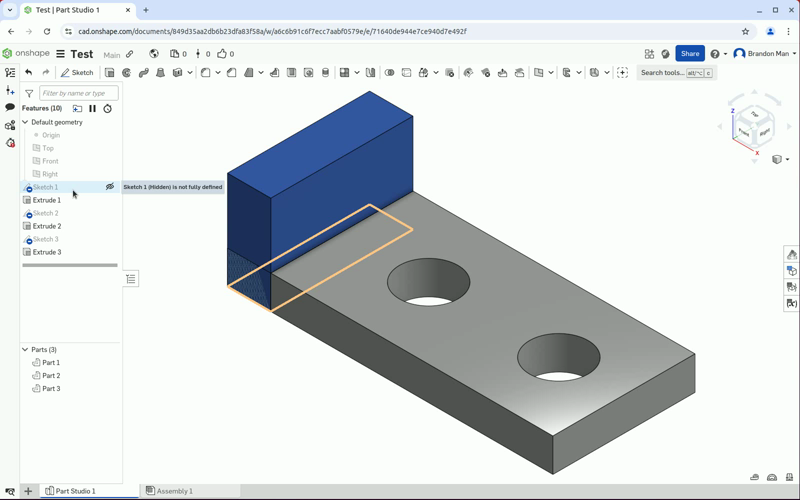
click(73, 189)